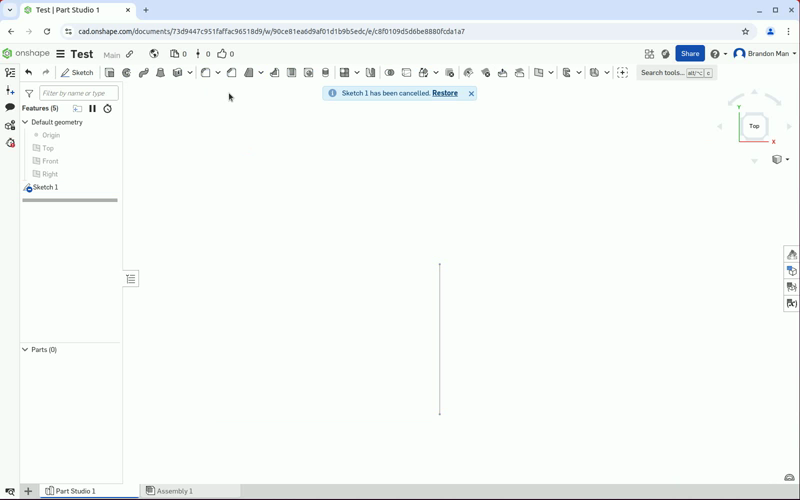
key(shift+h)
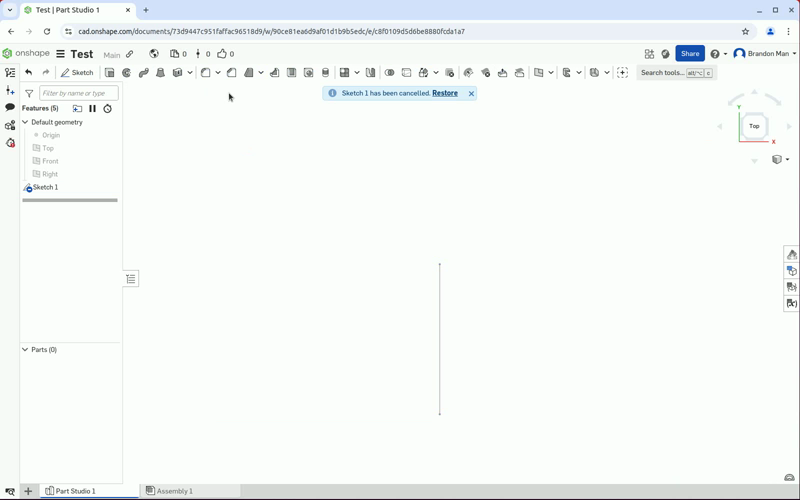
key(shift+s)
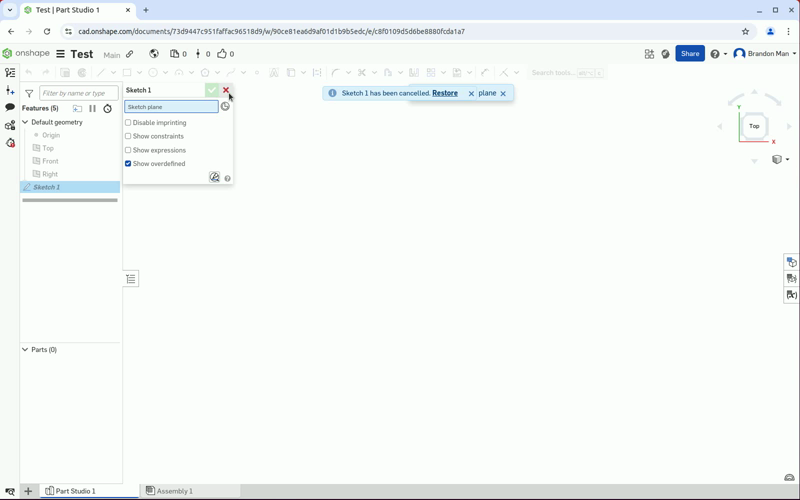
mouse_move(73, 150)
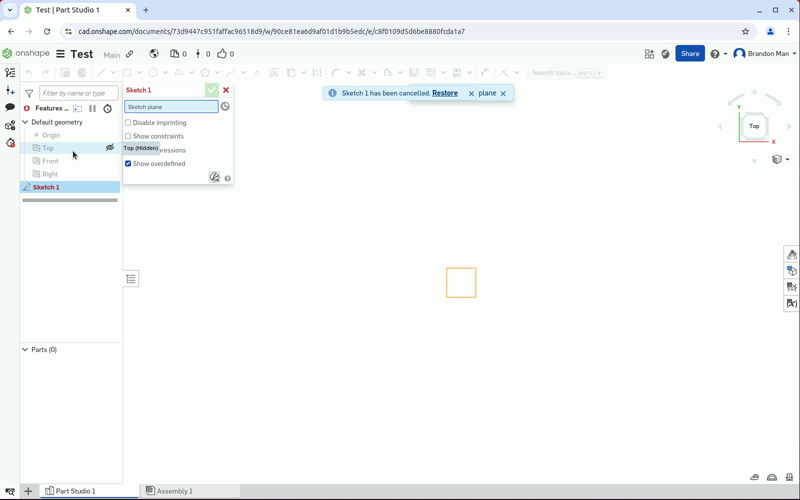
click(73, 150)
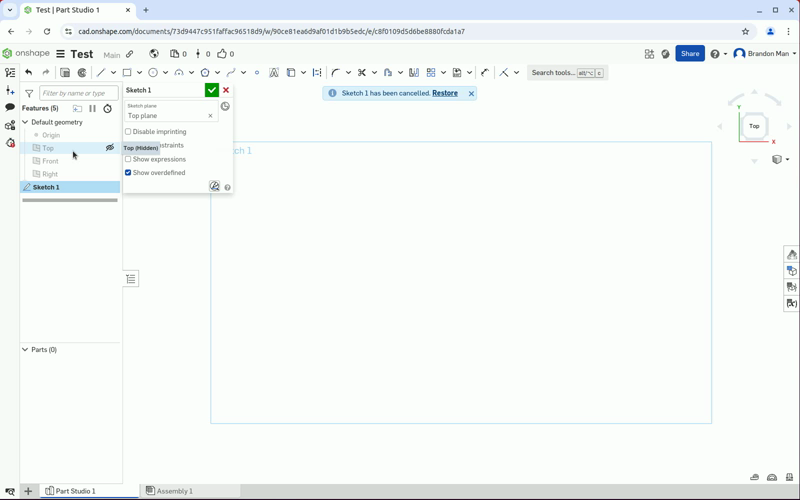
mouse_move(73, 352)
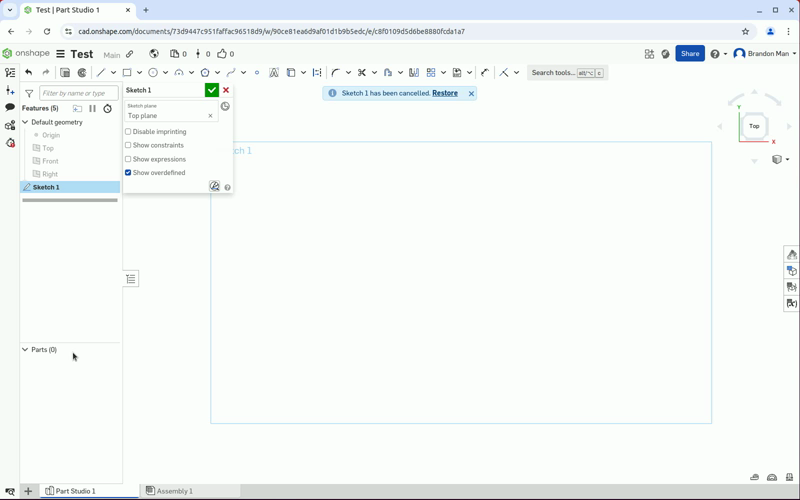
key(y)
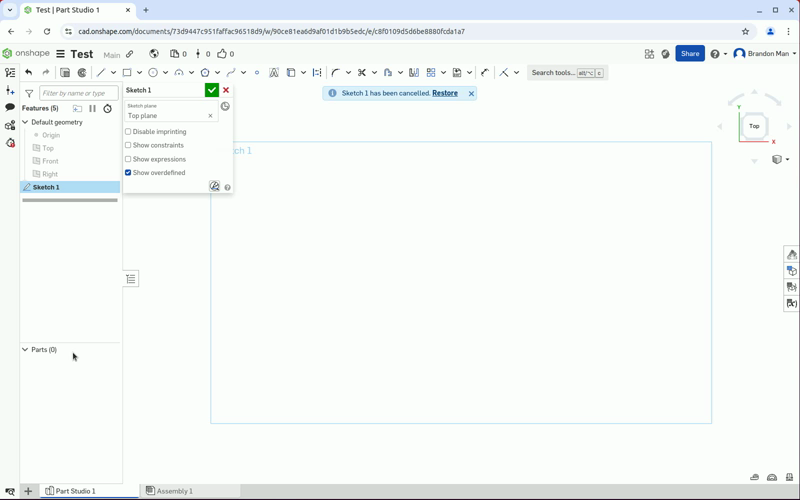
key(l)
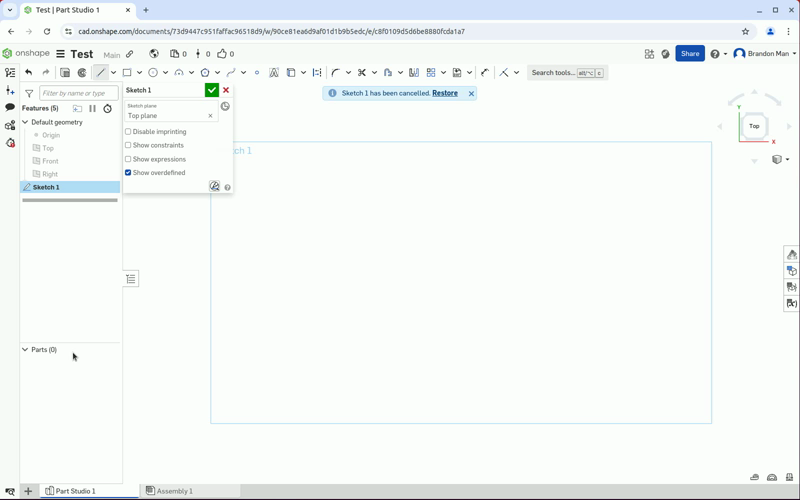
key_down(shift)
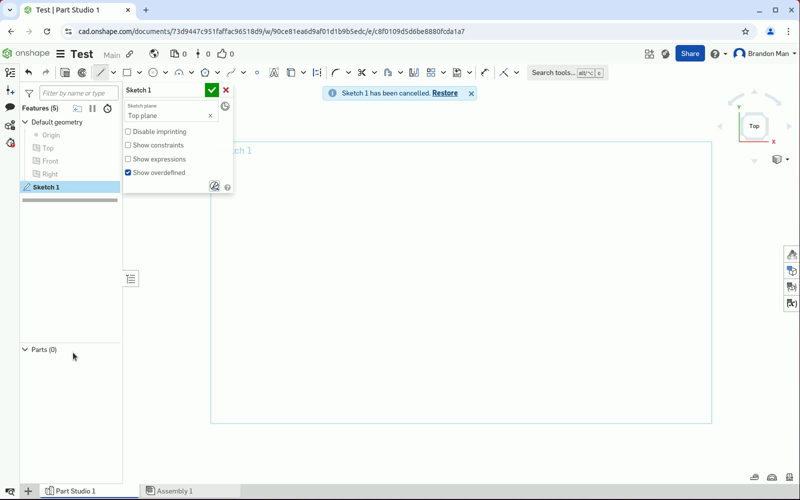
mouse_move(460, 282)
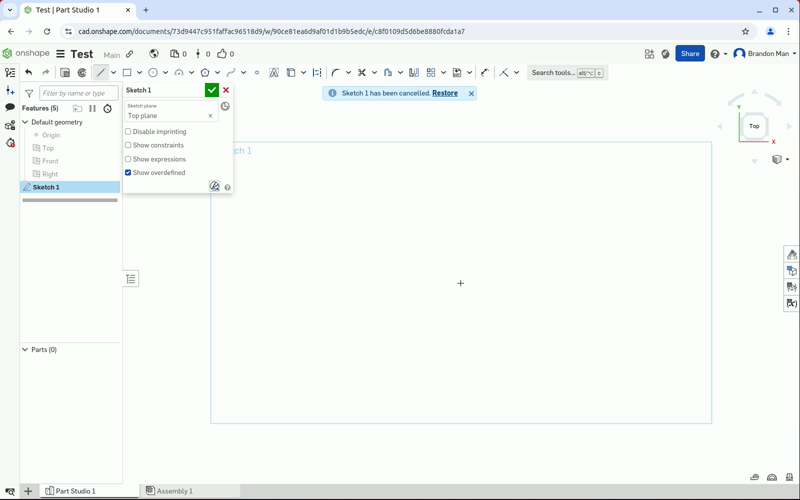
click(460, 282)
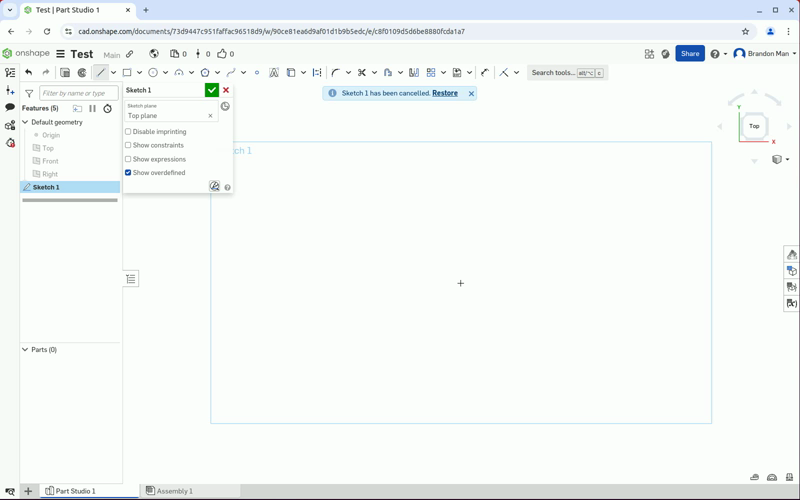
key_up(shift)
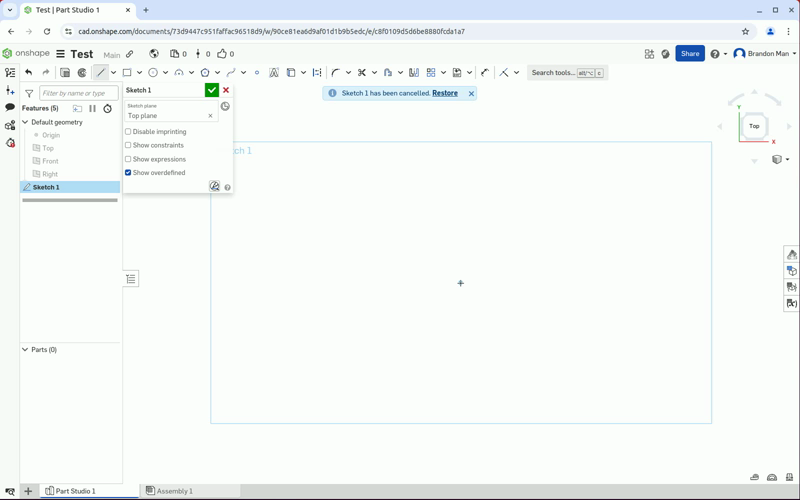
key_down(shift)
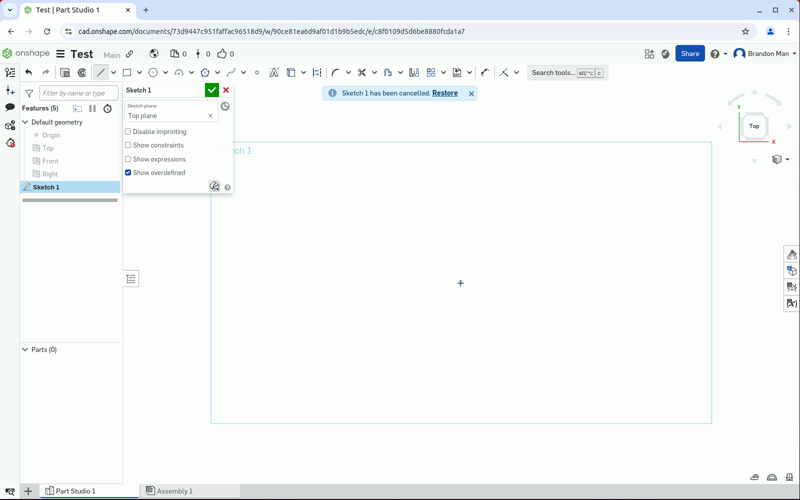
mouse_move(490, 282)
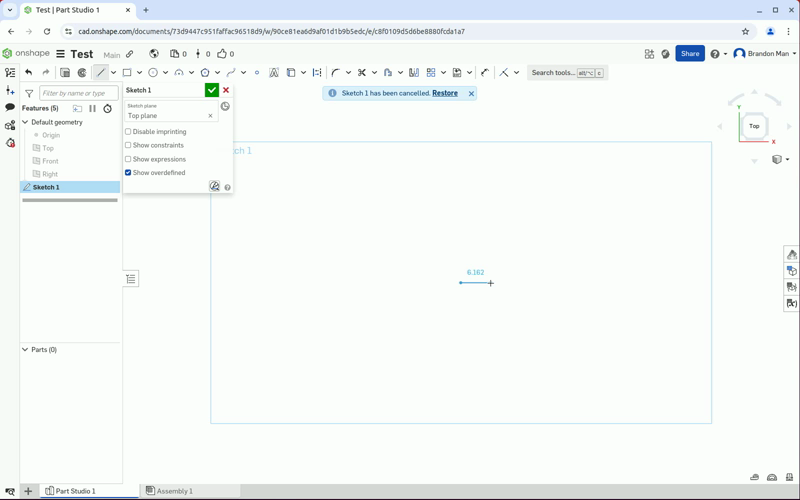
mouse_move(489, 273)
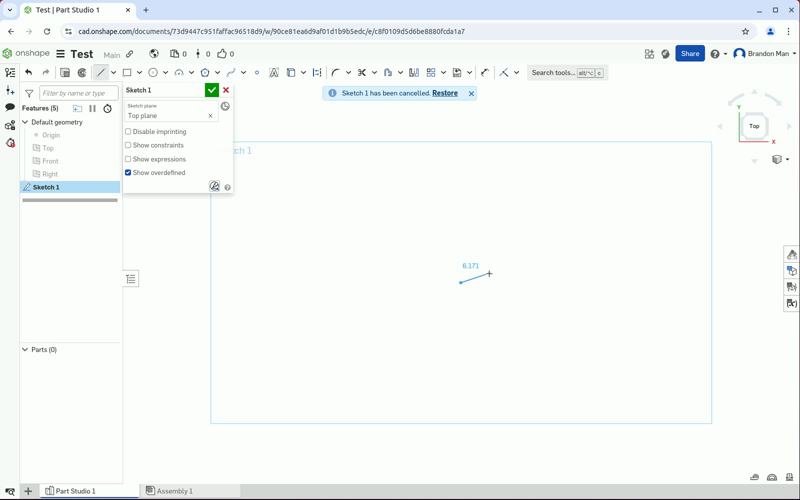
click(489, 273)
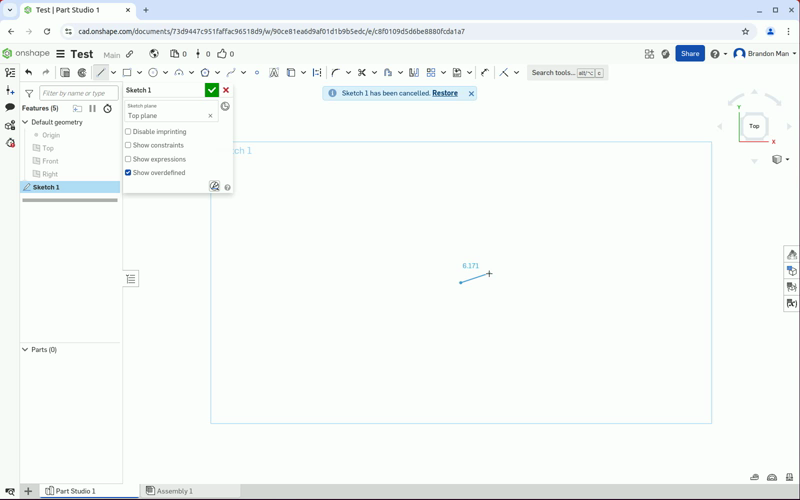
key_up(shift)
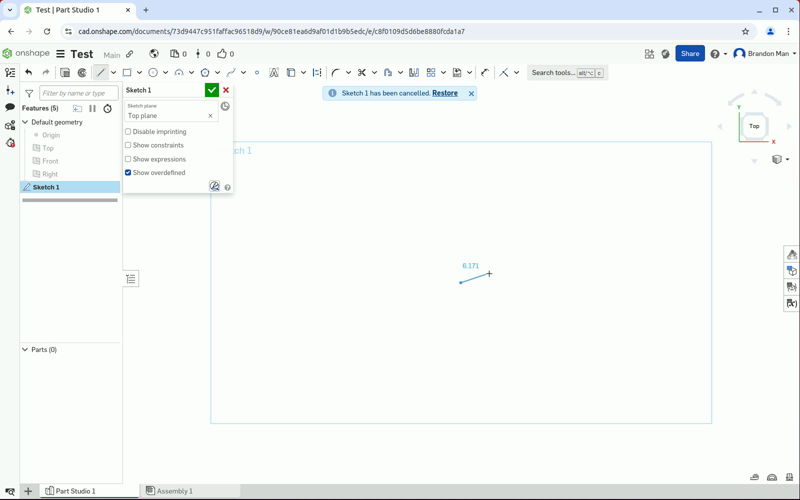
key_down(shift)
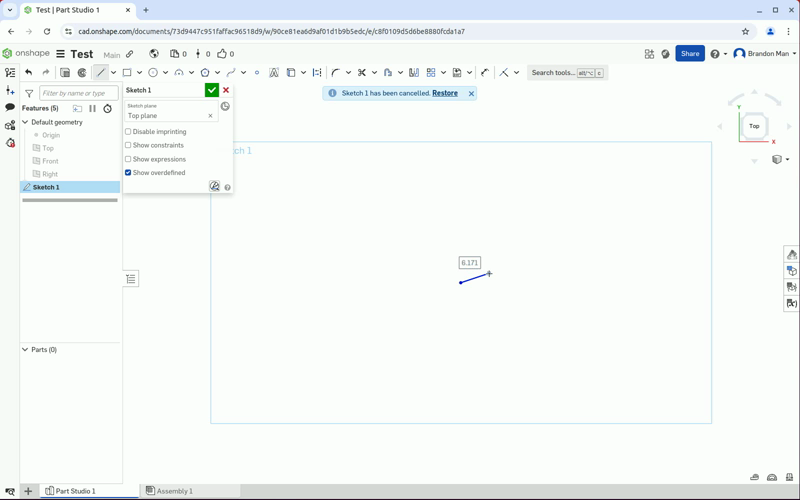
mouse_move(519, 273)
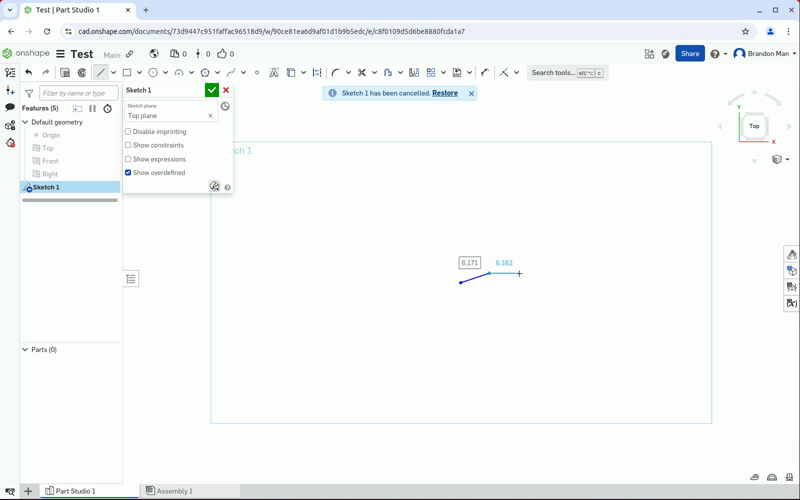
mouse_move(489, 226)
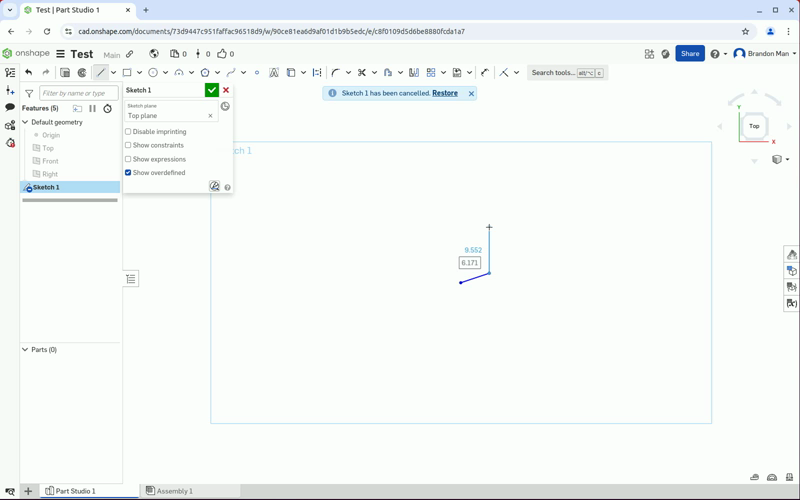
click(489, 226)
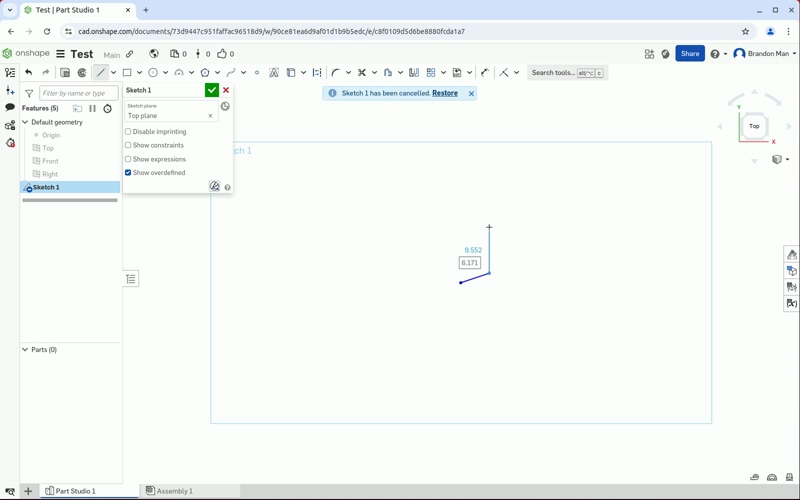
key_up(shift)
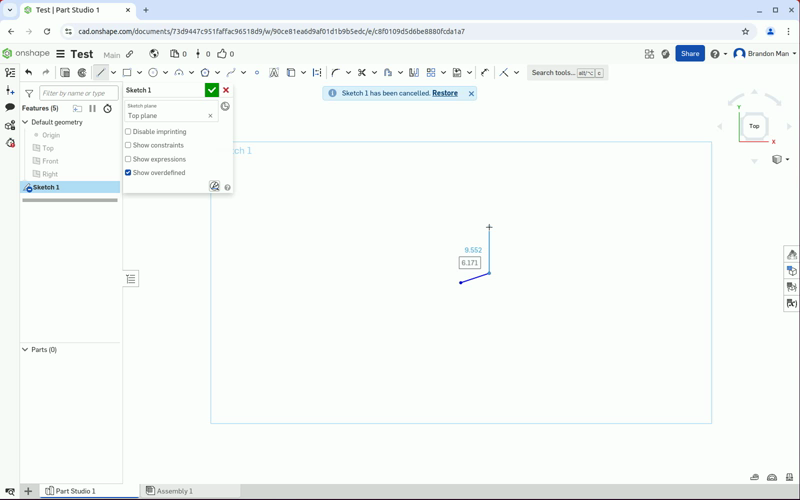
key_down(shift)
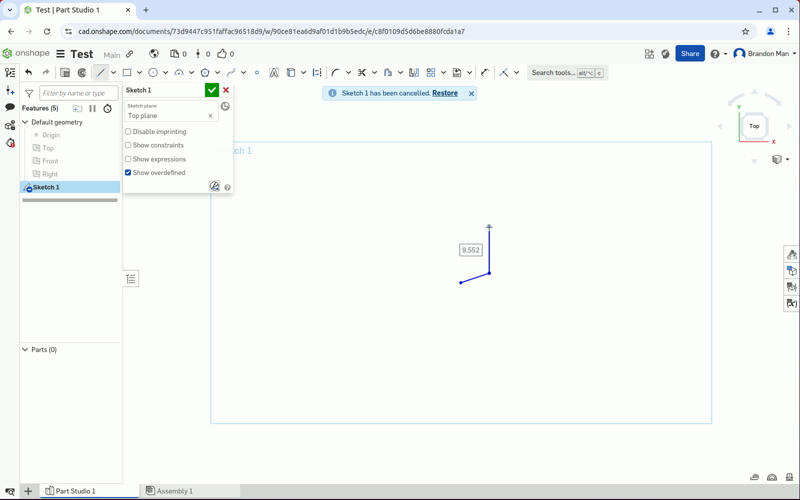
mouse_move(519, 226)
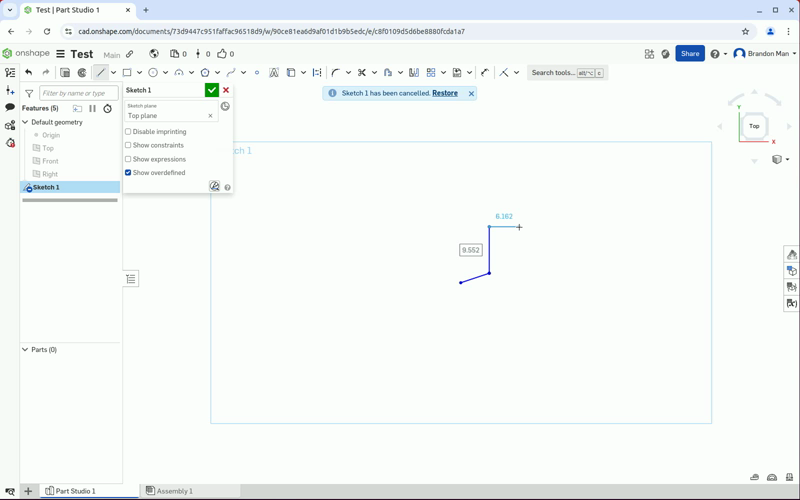
mouse_move(545, 226)
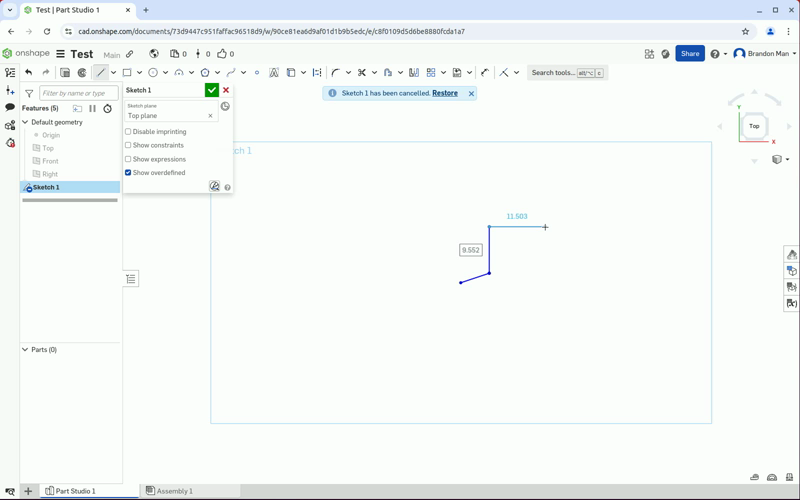
click(545, 226)
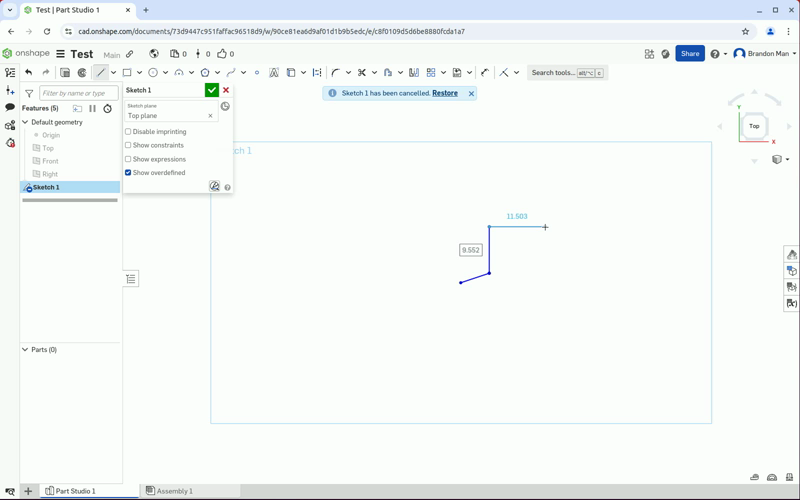
key_up(shift)
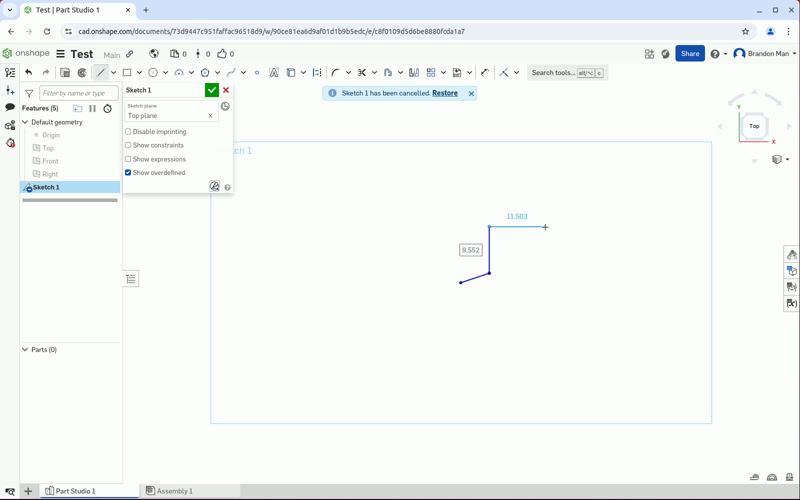
key_down(shift)
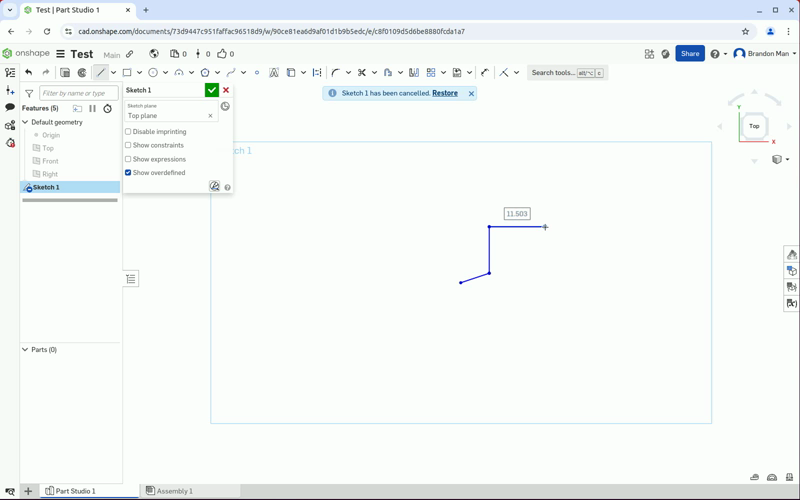
mouse_move(575, 226)
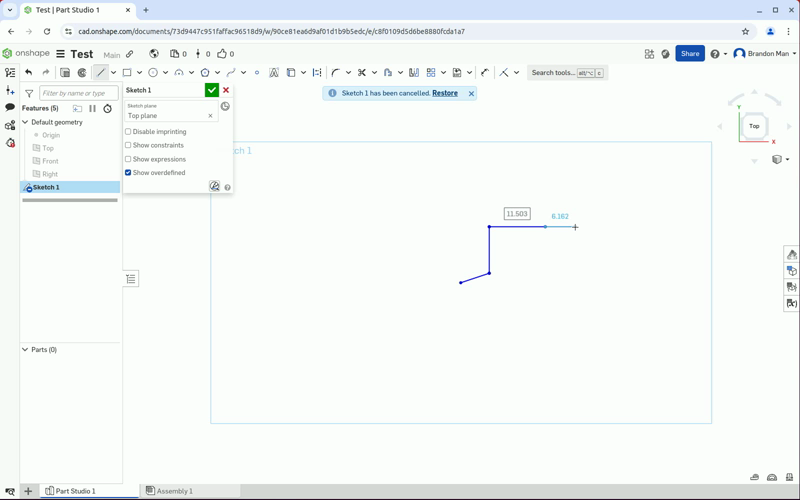
mouse_move(545, 212)
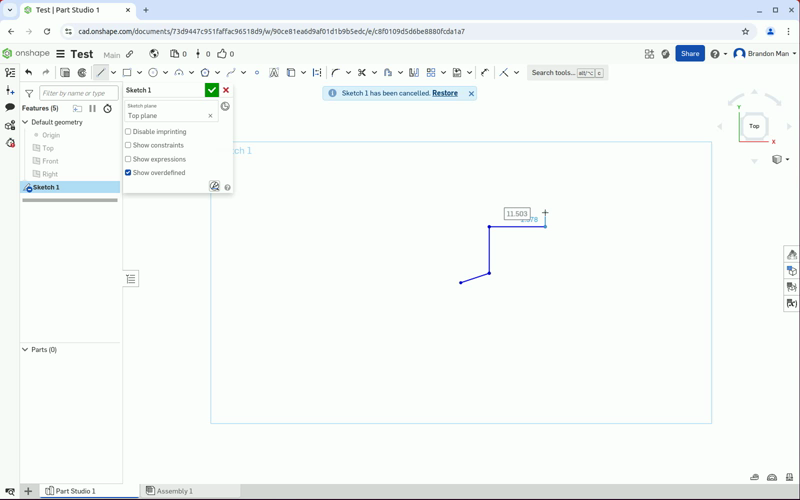
click(545, 212)
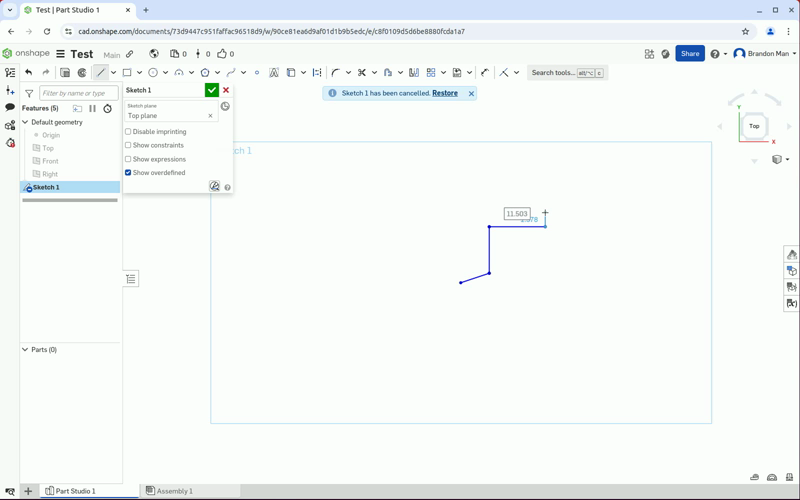
key_up(shift)
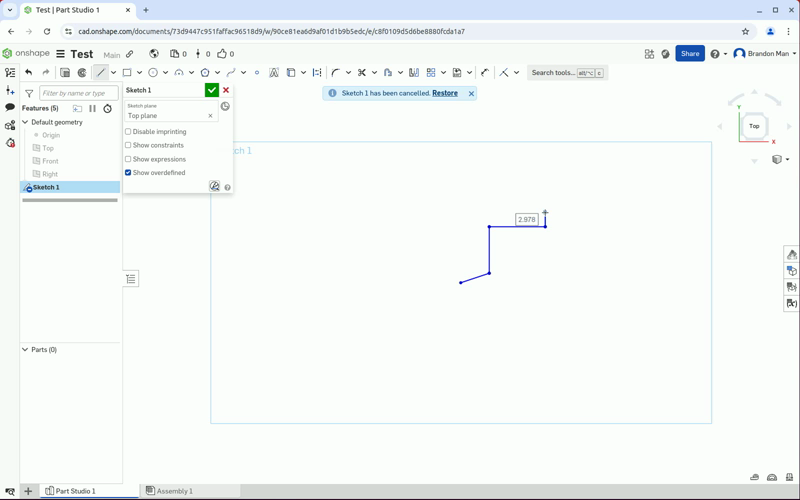
key_down(shift)
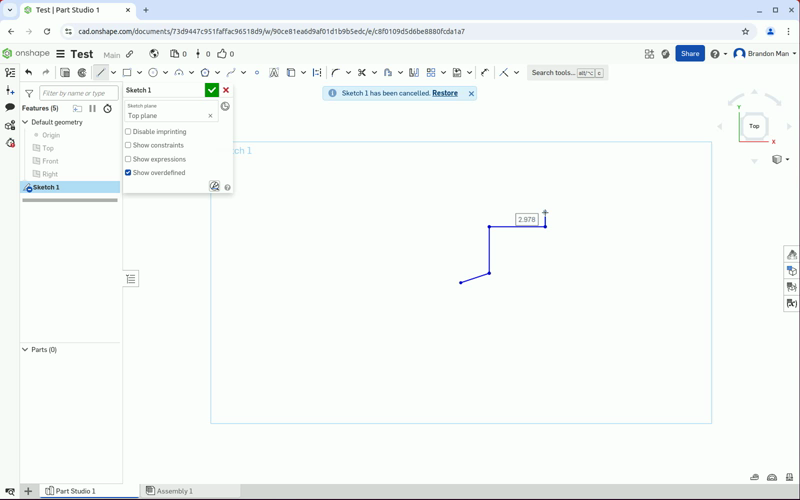
mouse_move(460, 212)
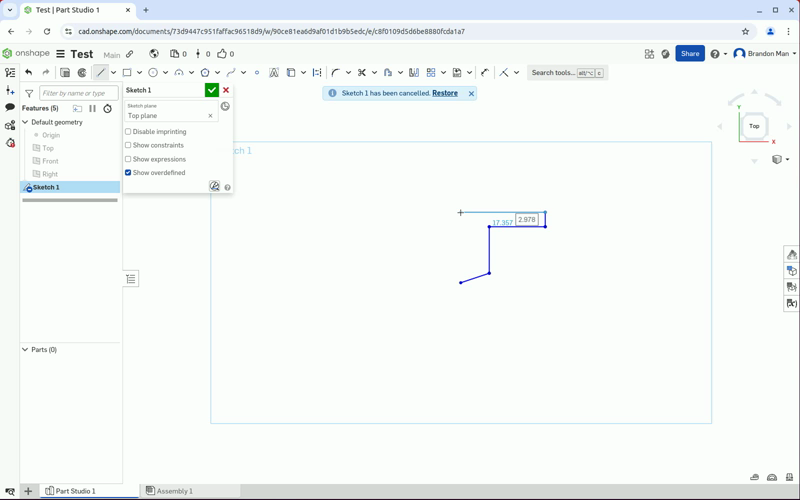
click(460, 212)
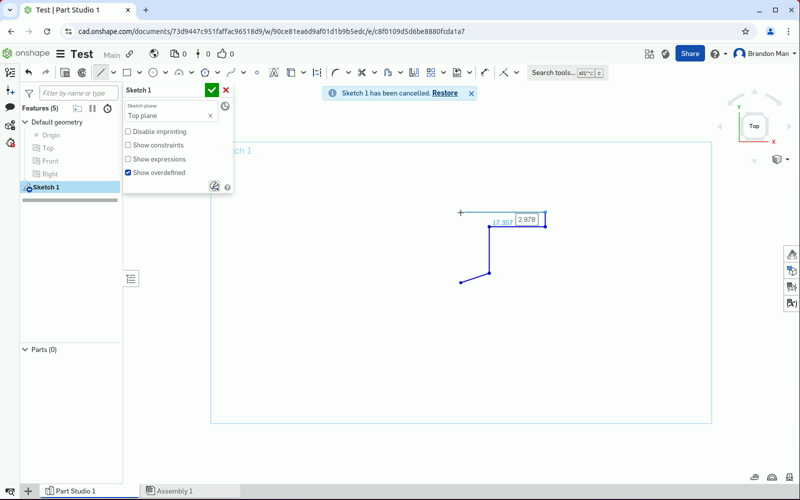
key_up(shift)
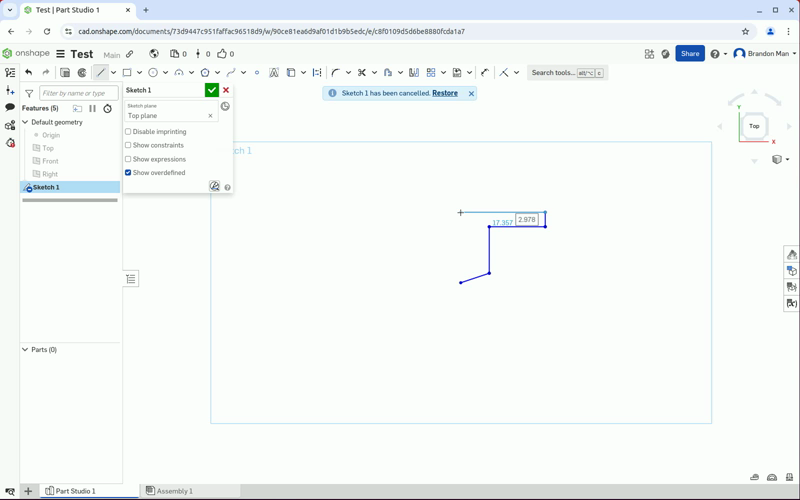
key_down(shift)
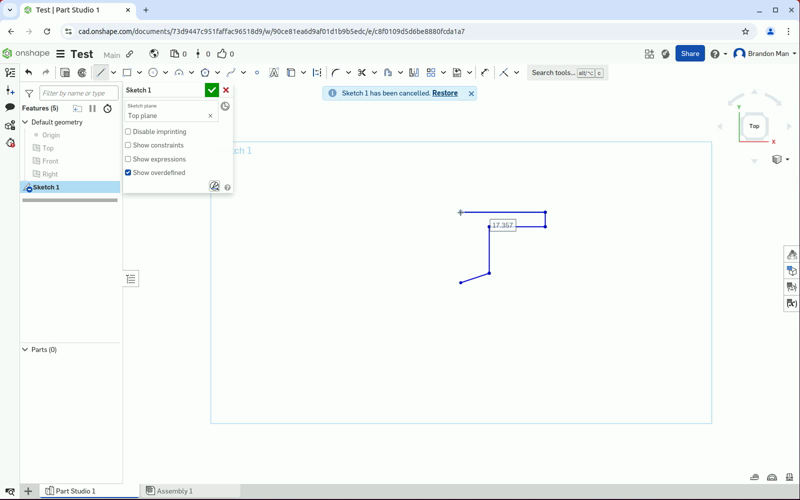
mouse_move(460, 282)
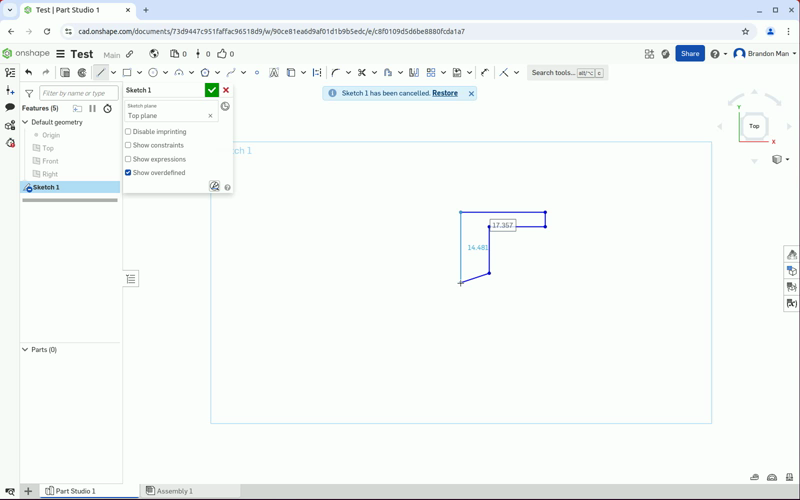
key_up(shift)
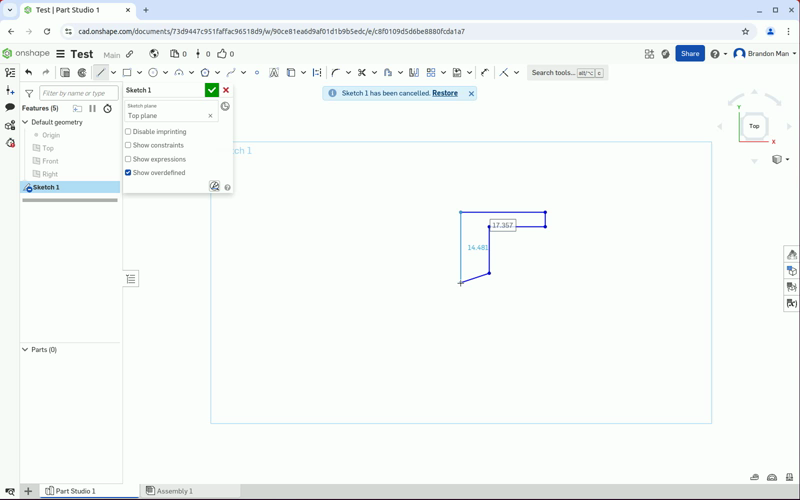
click(460, 282)
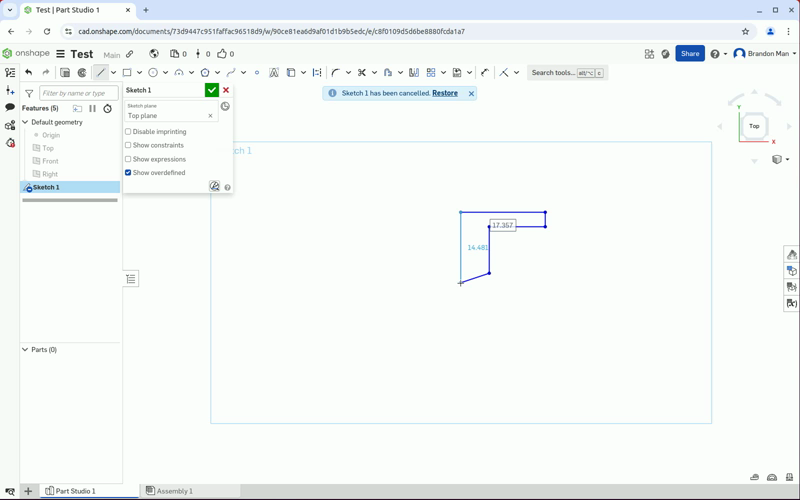
key(esc)
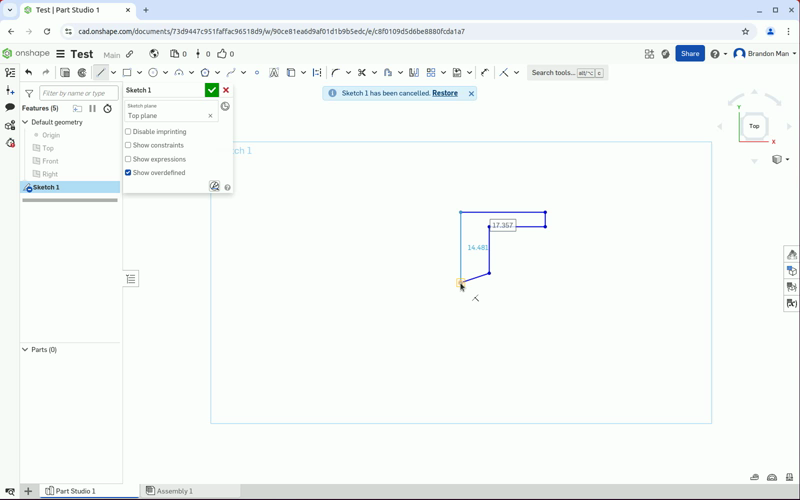
mouse_move(470, 275)
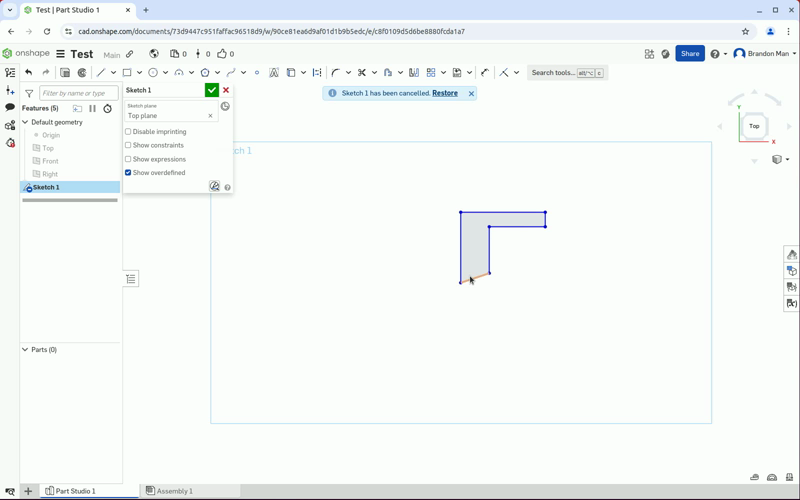
click(470, 275)
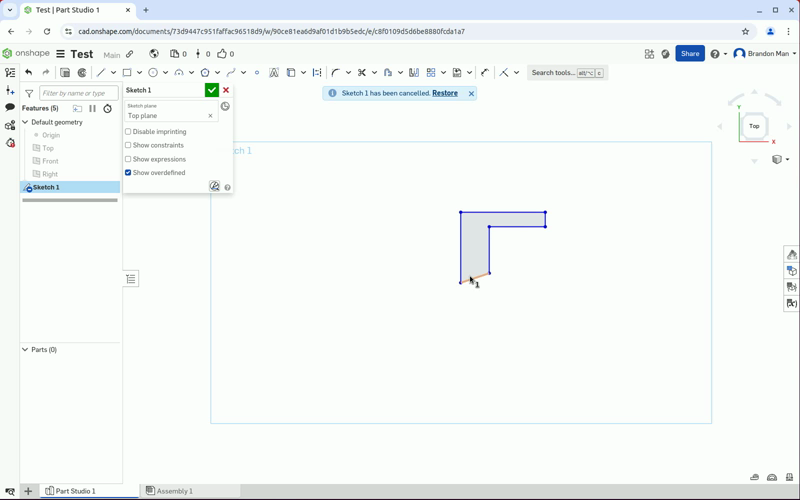
mouse_move(73, 352)
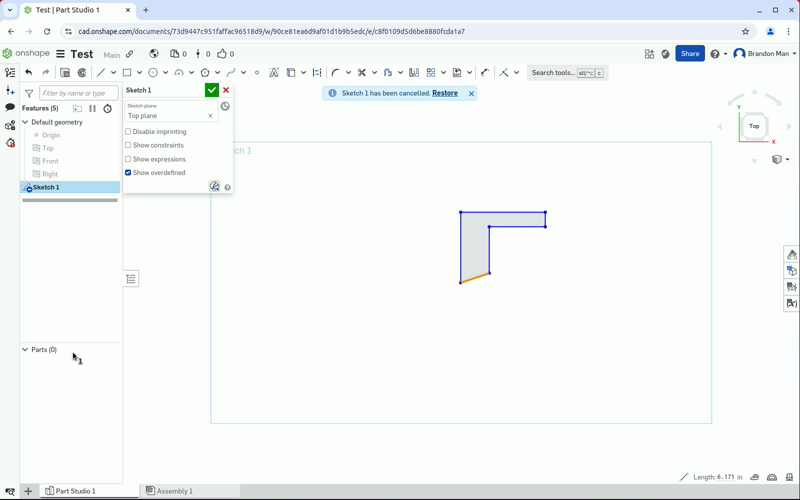
key(shift+y)
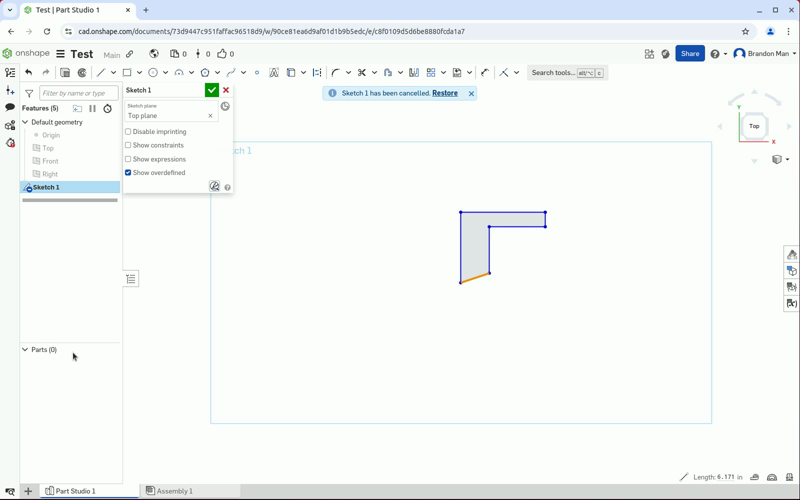
key(shift+e)
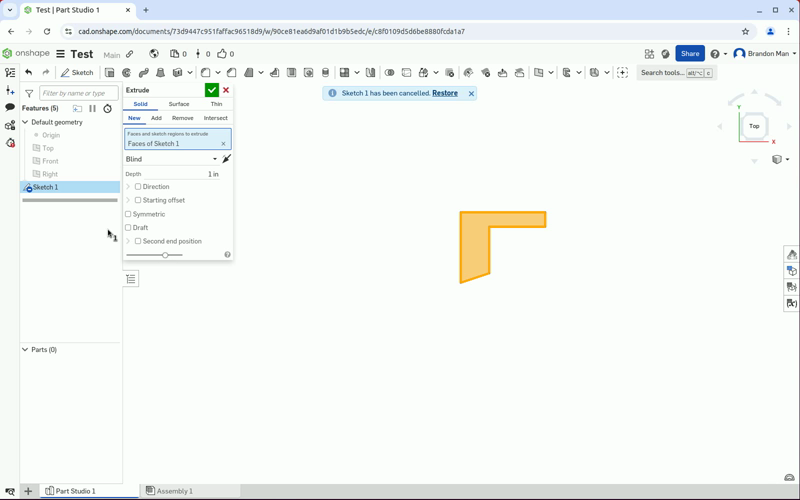
mouse_move(143, 106)
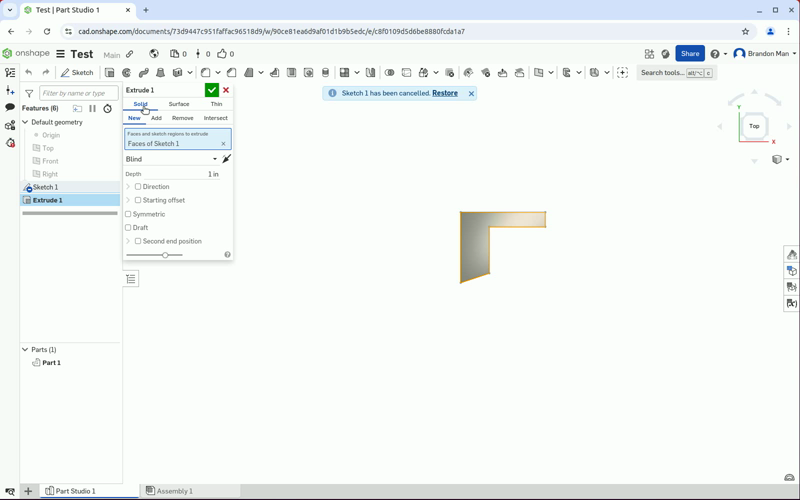
click(143, 106)
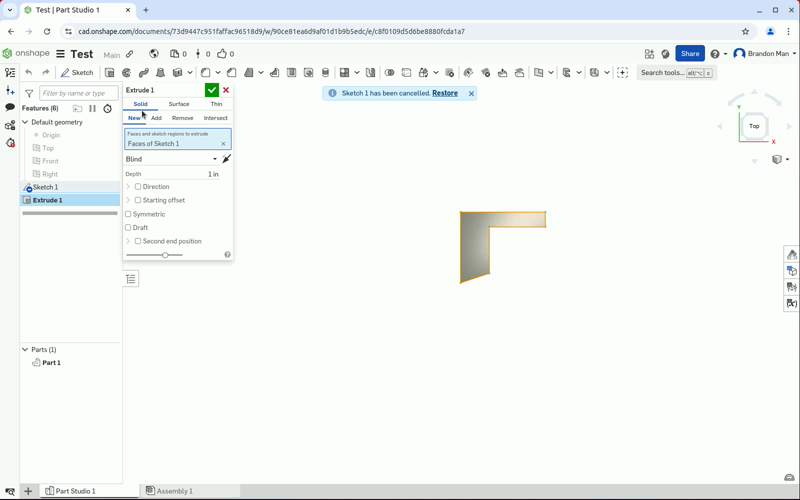
mouse_move(137, 120)
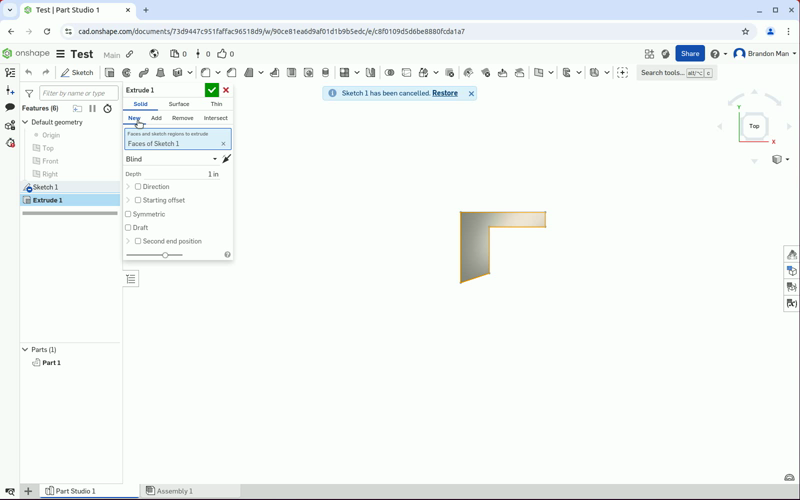
click(137, 120)
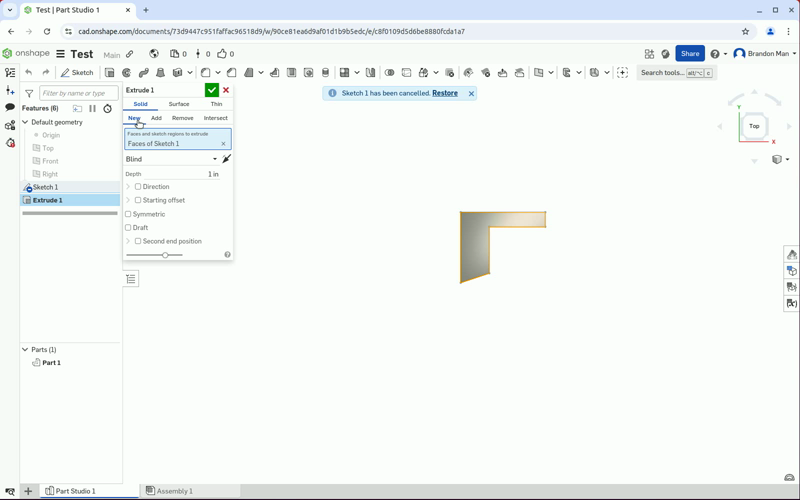
key(tab, 4)
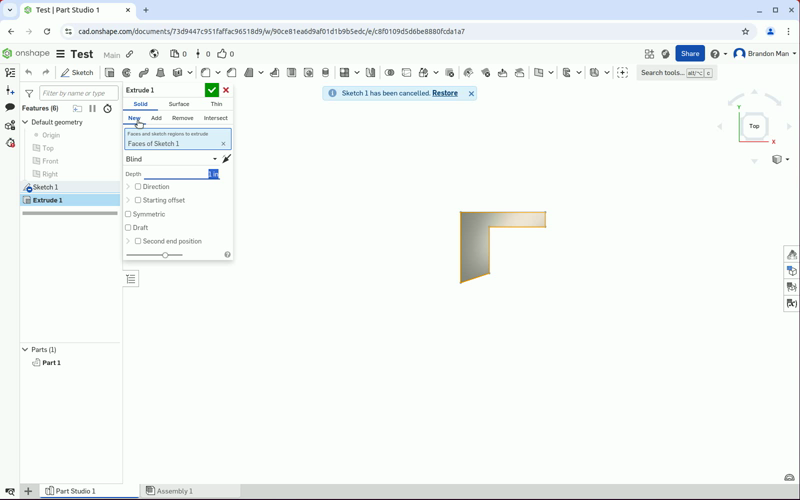
text(23.108)
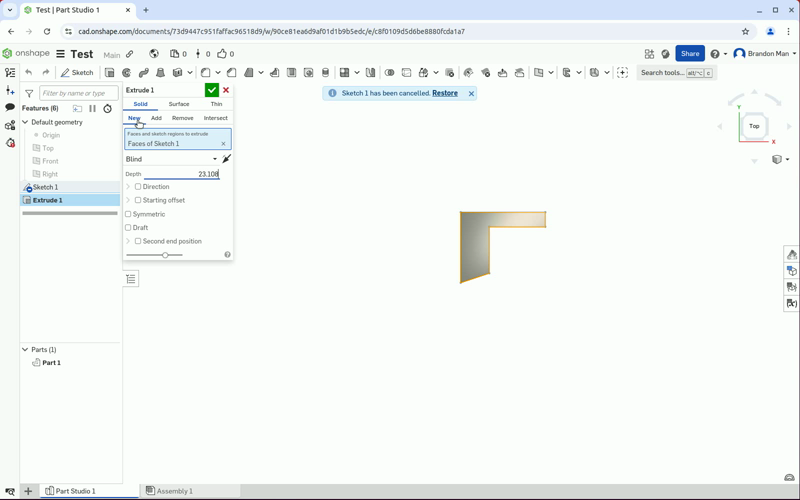
key(enter)
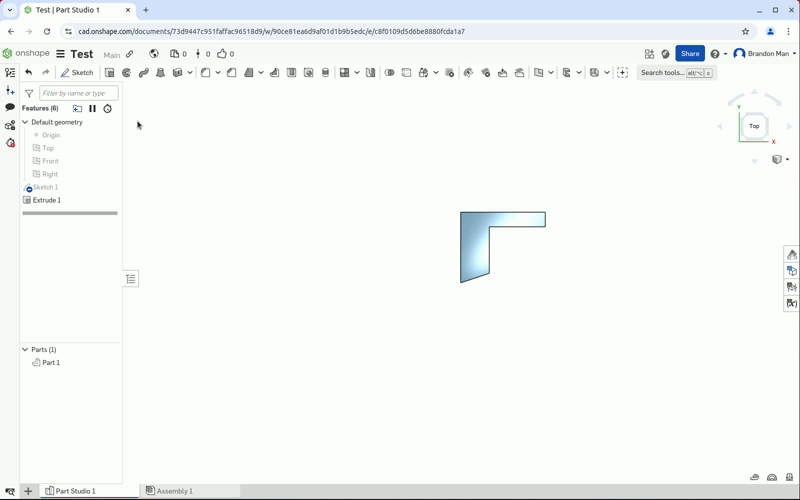
key(shift+h)
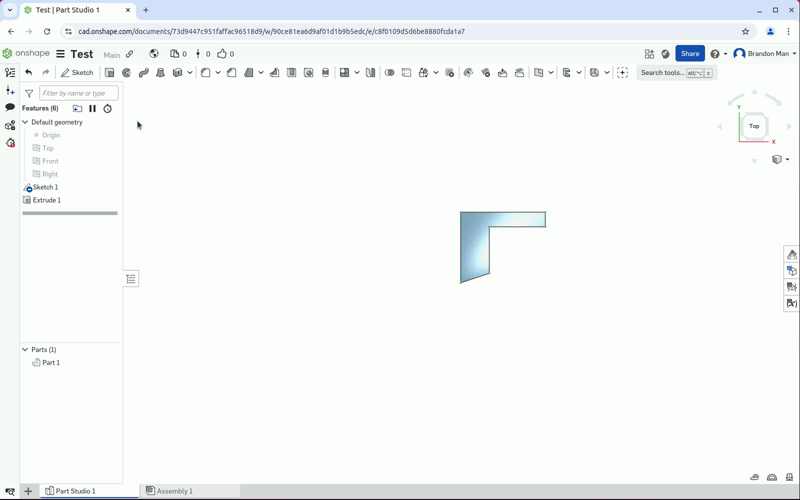
key(shift+h)
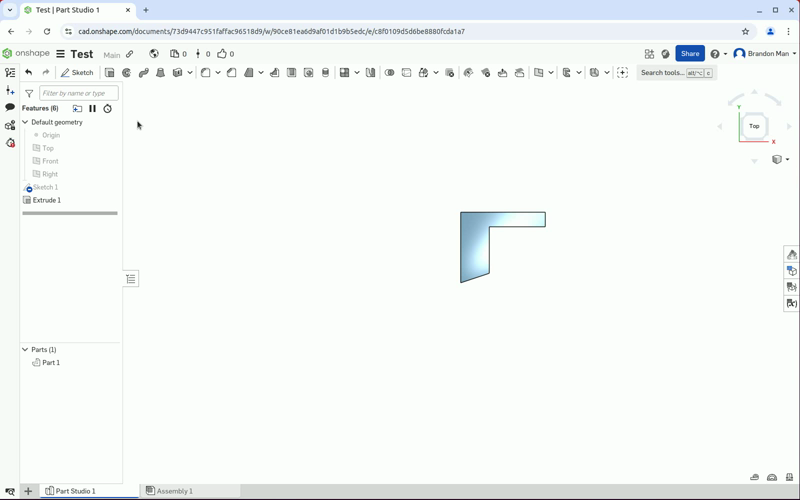
mouse_move(73, 189)
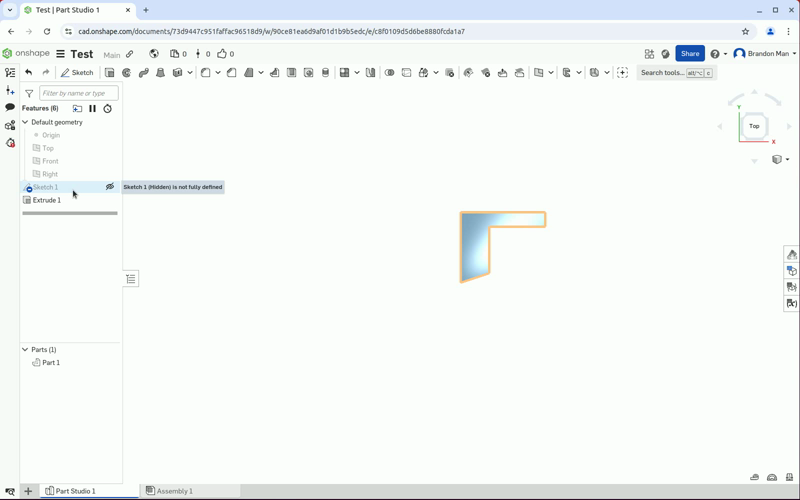
click(73, 189)
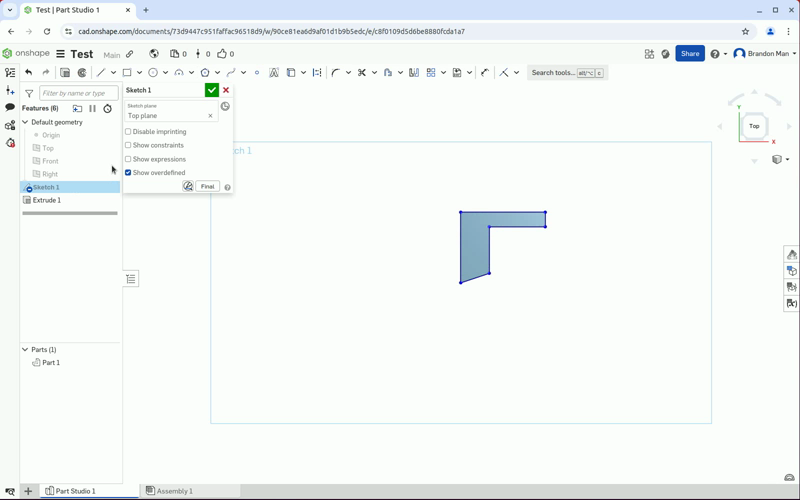
mouse_move(229, 92)
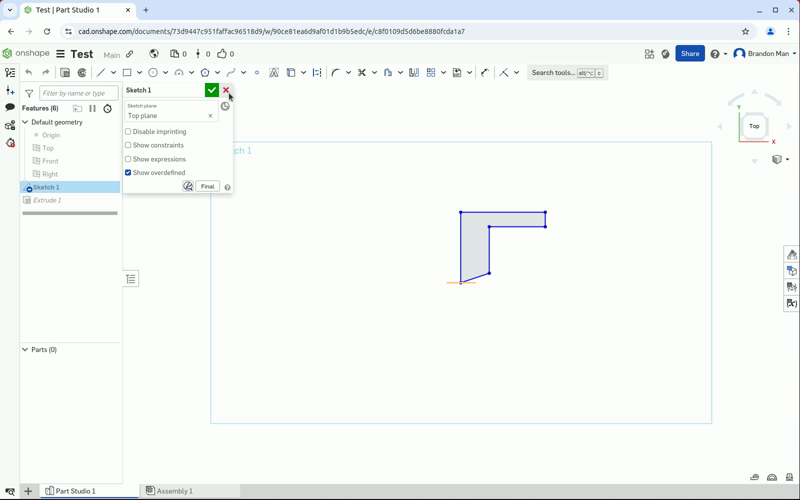
click(229, 92)
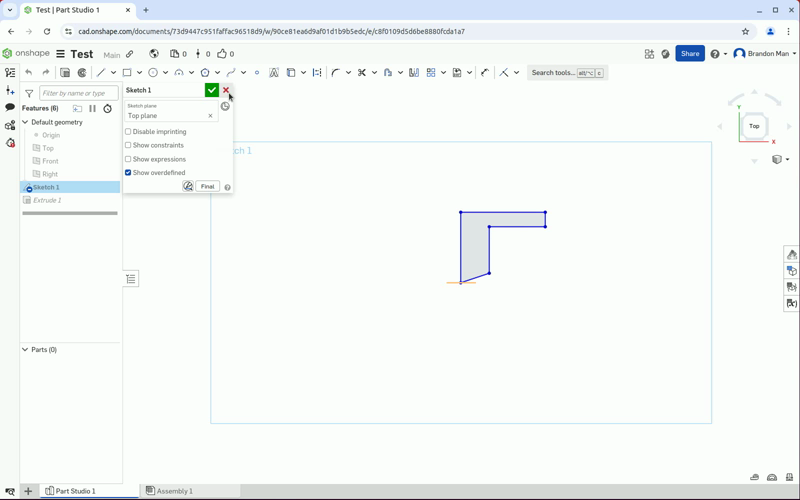
key(shift+s)
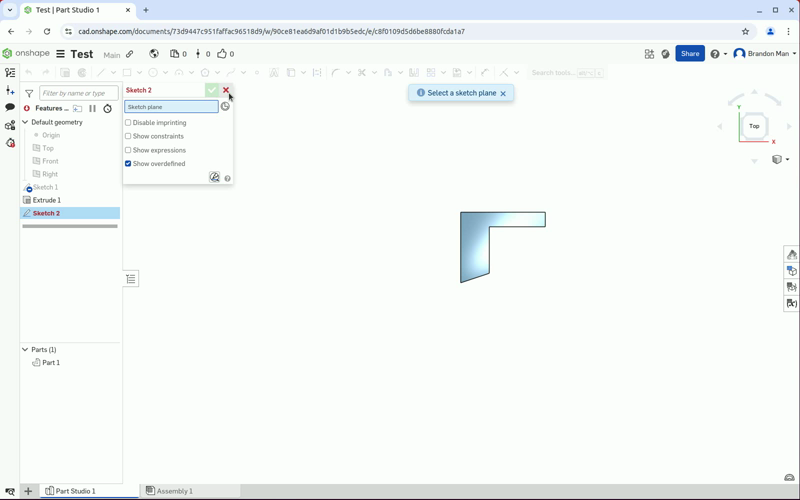
mouse_move(73, 150)
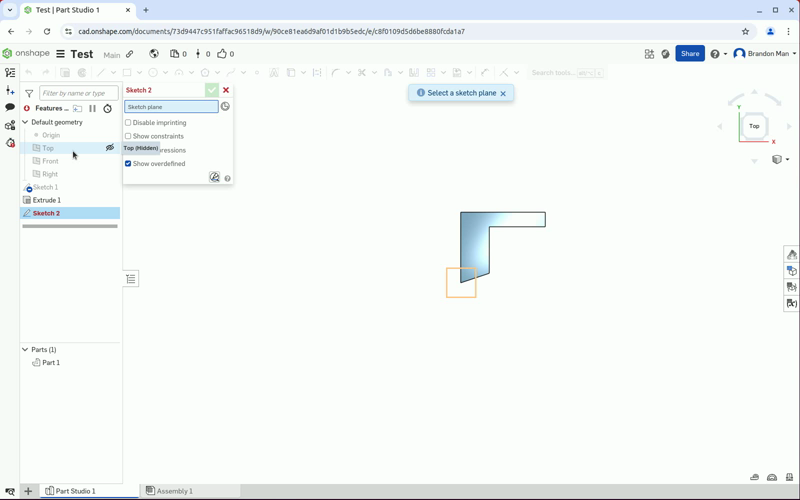
click(73, 150)
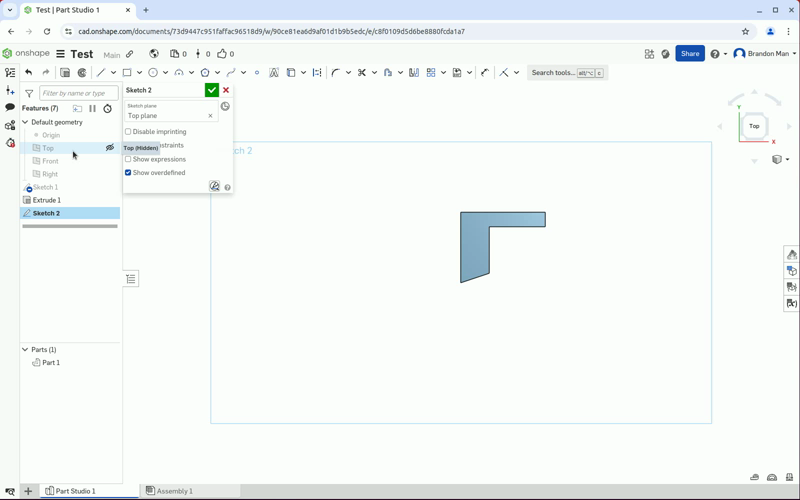
mouse_move(73, 352)
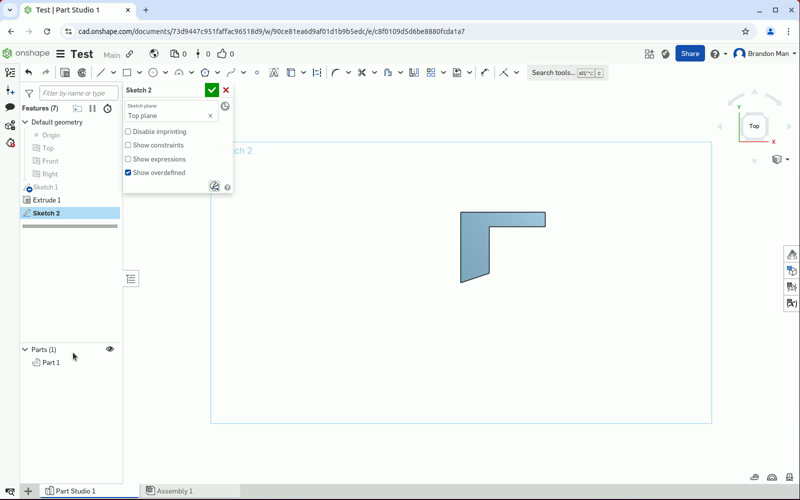
key(y)
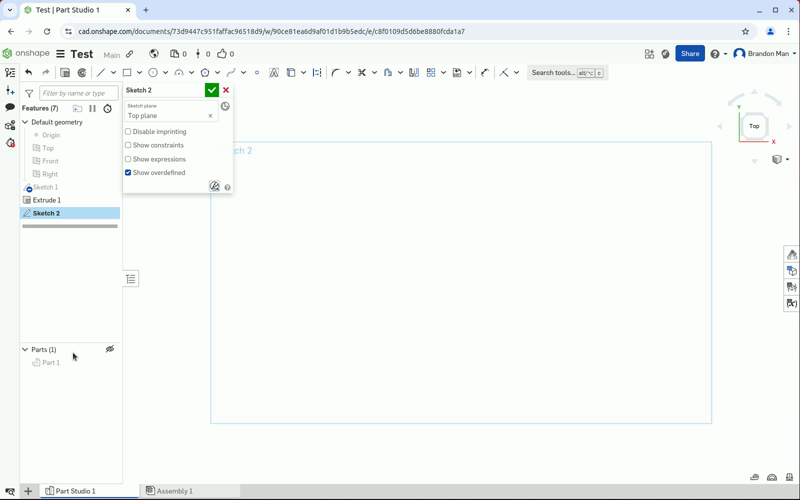
key(l)
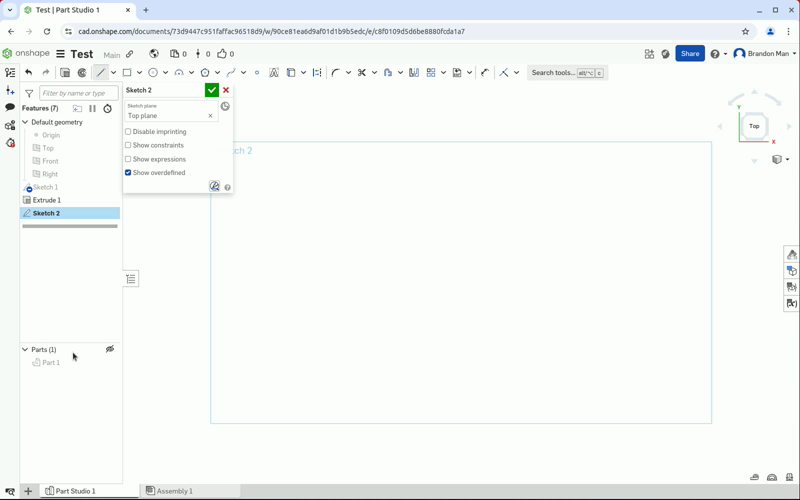
key_down(shift)
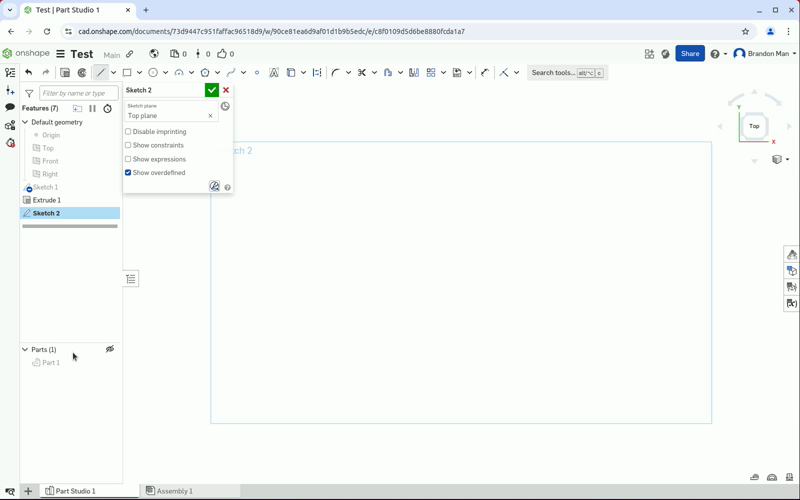
mouse_move(489, 273)
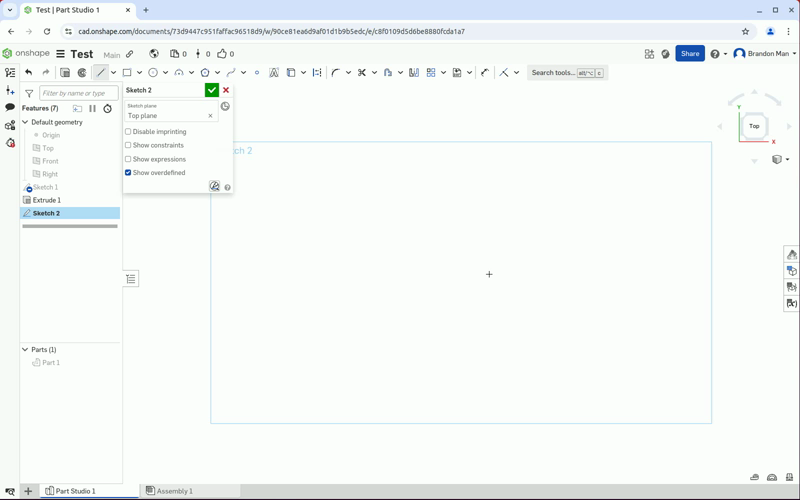
click(489, 273)
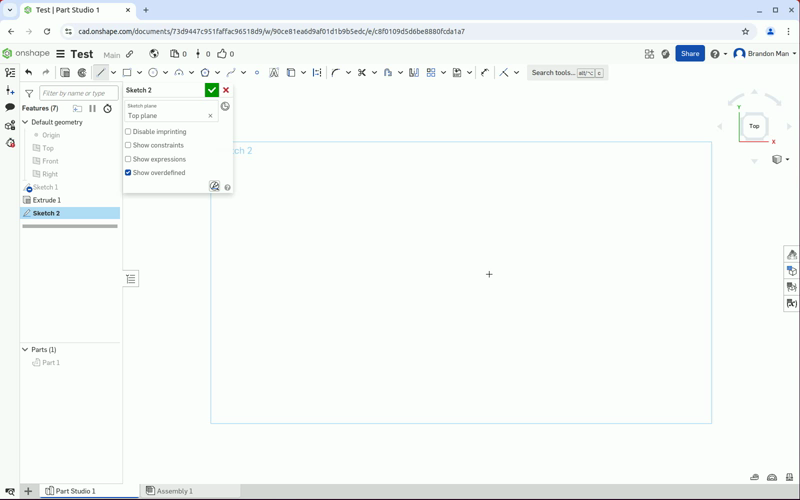
key_up(shift)
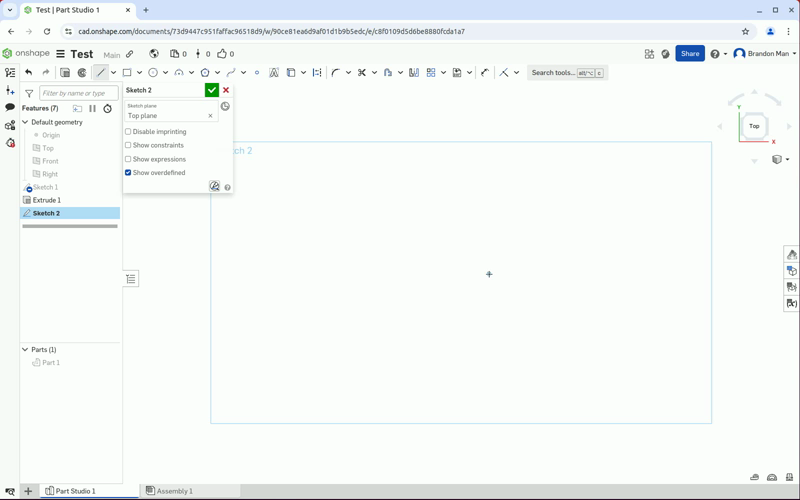
key_down(shift)
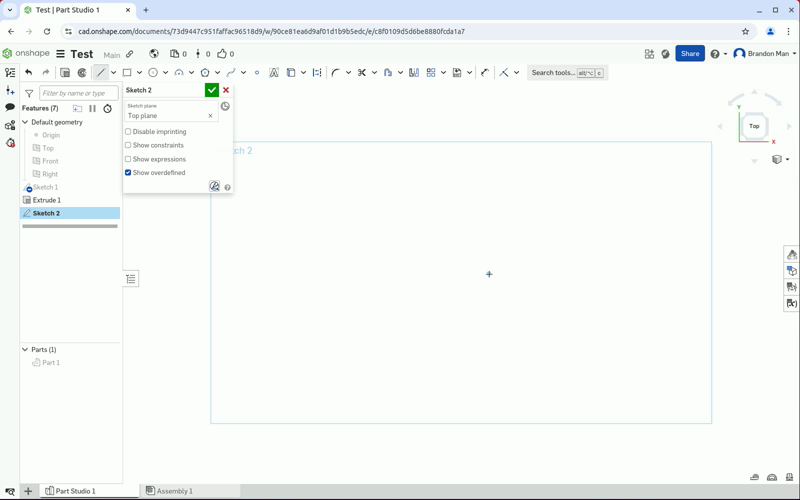
mouse_move(519, 273)
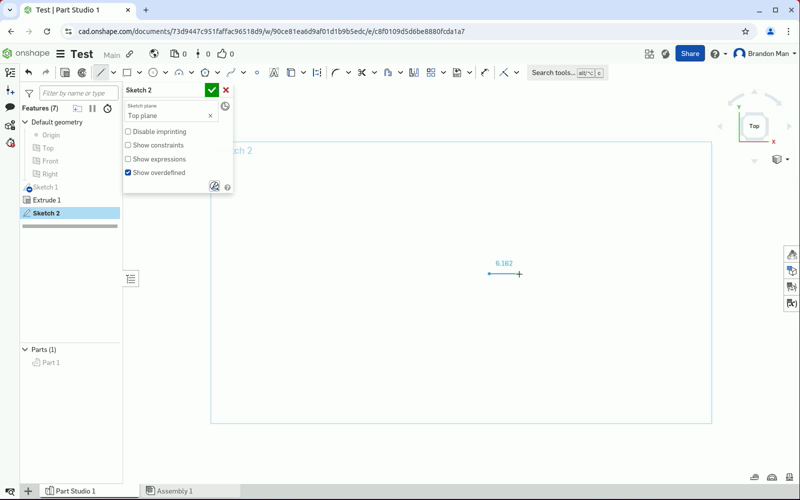
mouse_move(545, 254)
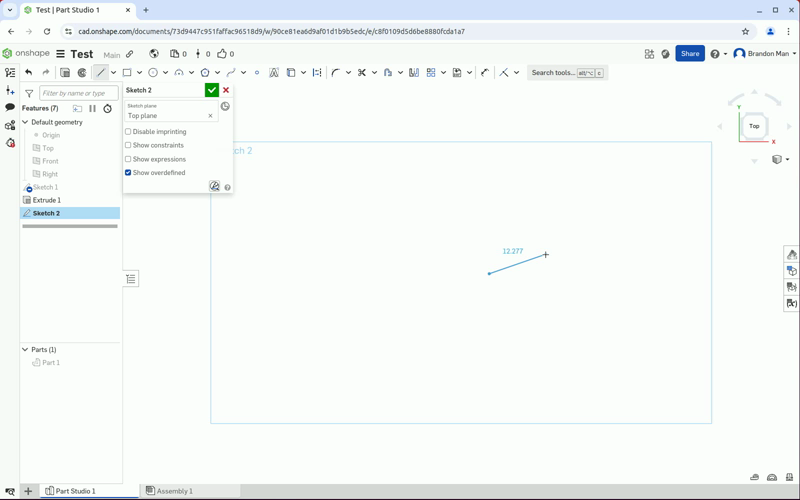
click(545, 254)
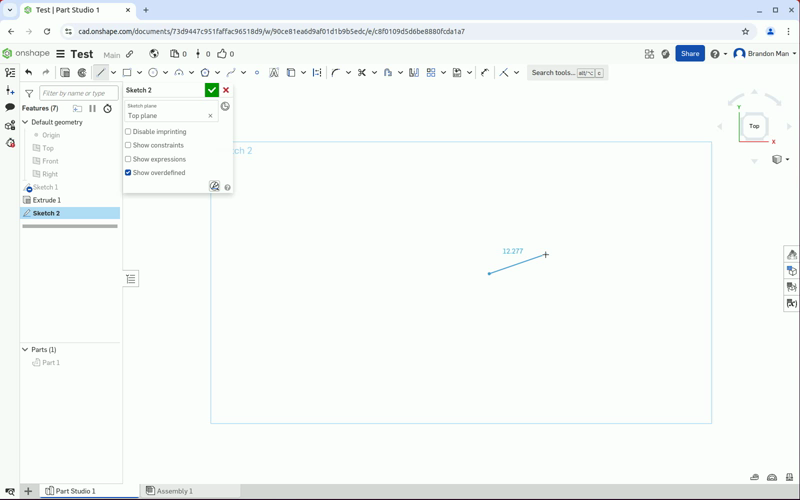
key_up(shift)
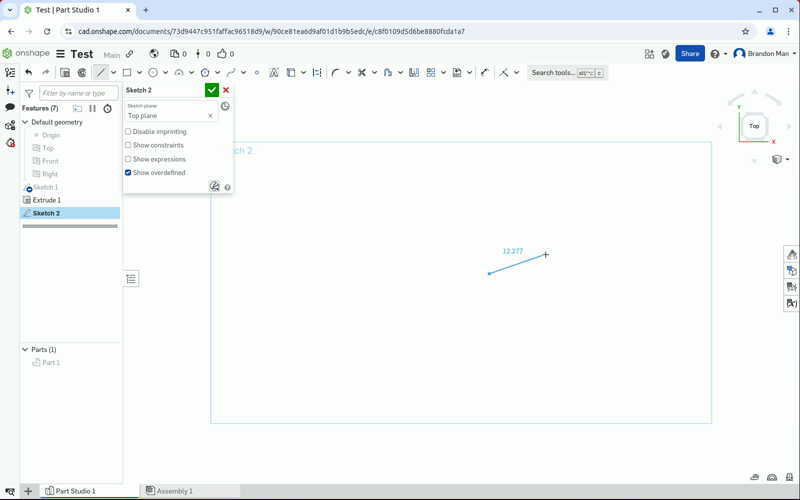
key_down(shift)
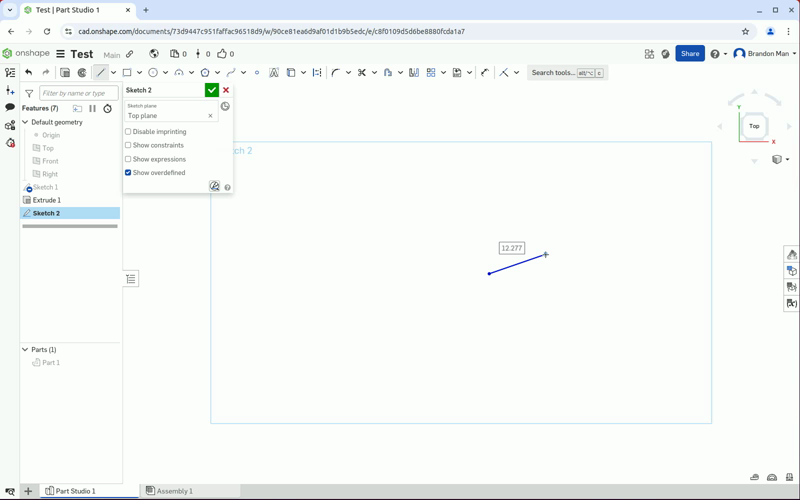
mouse_move(575, 254)
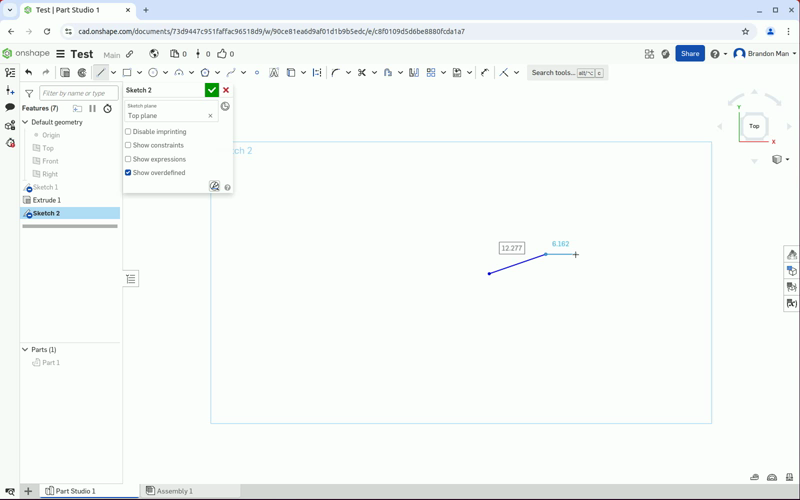
mouse_move(545, 226)
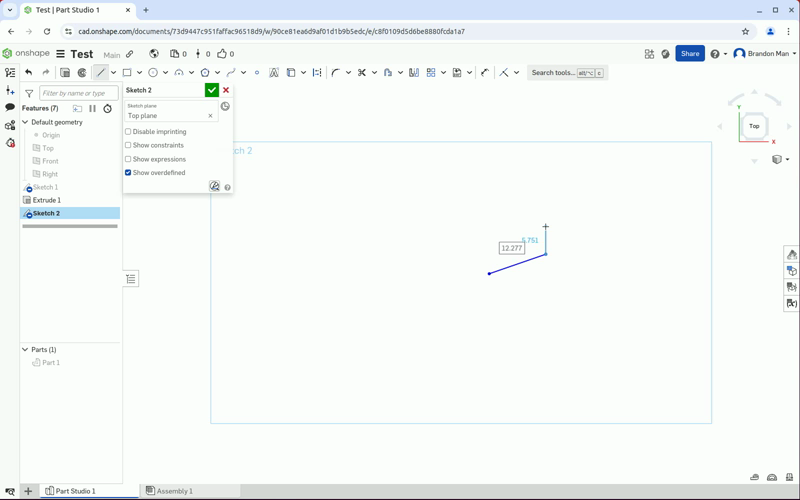
click(545, 226)
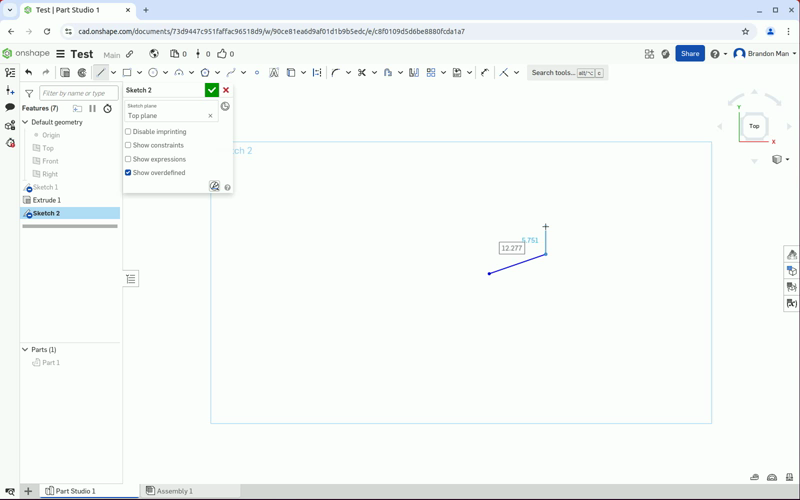
key_up(shift)
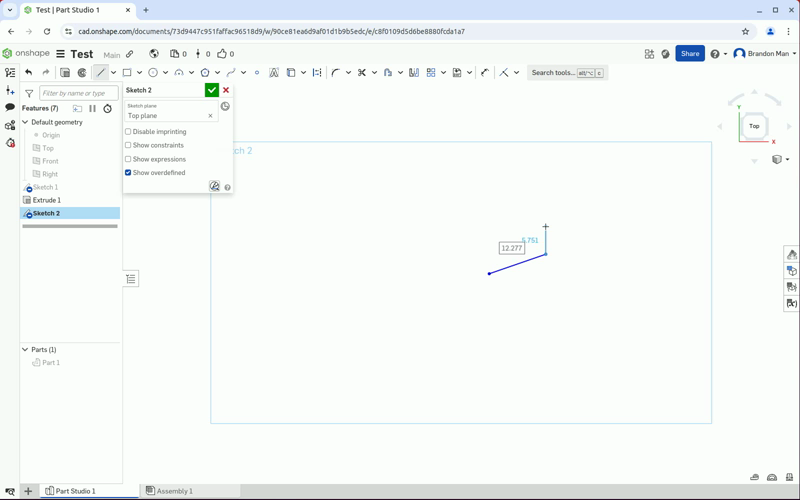
key_down(shift)
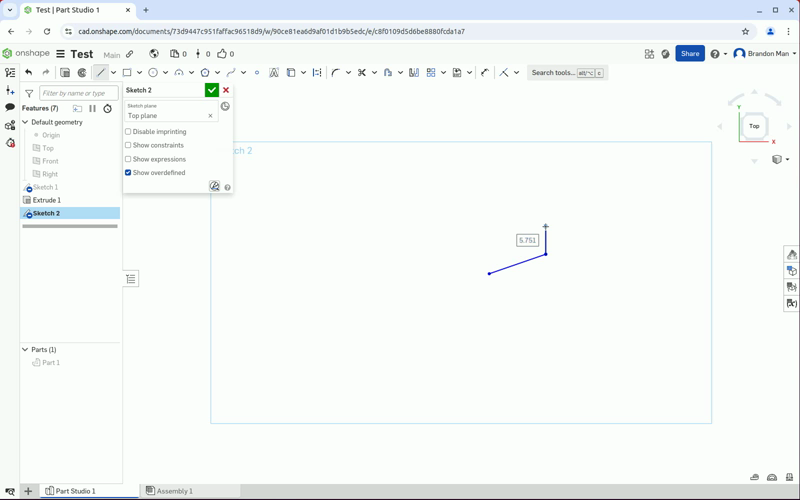
mouse_move(575, 226)
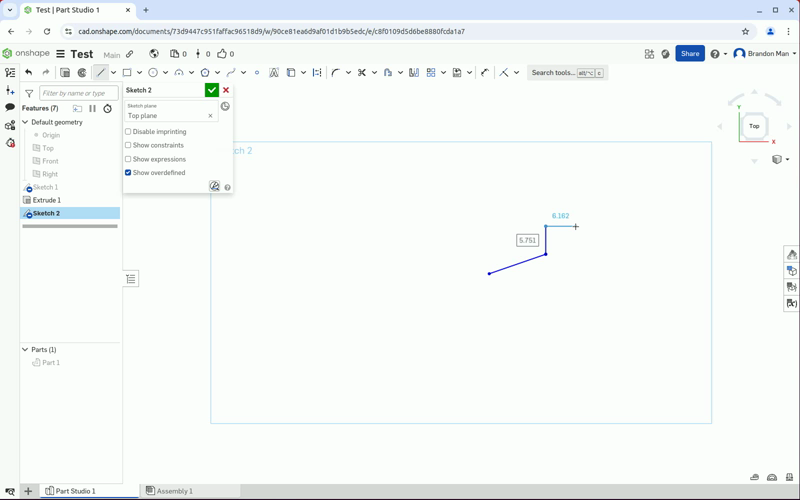
mouse_move(489, 226)
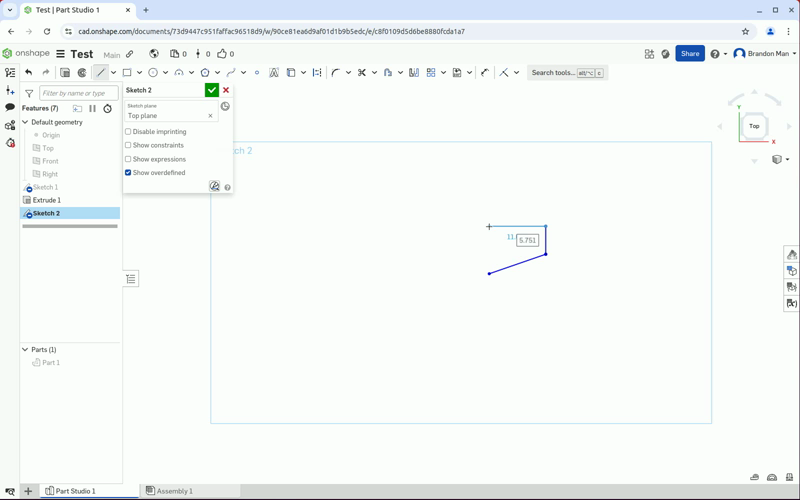
click(489, 226)
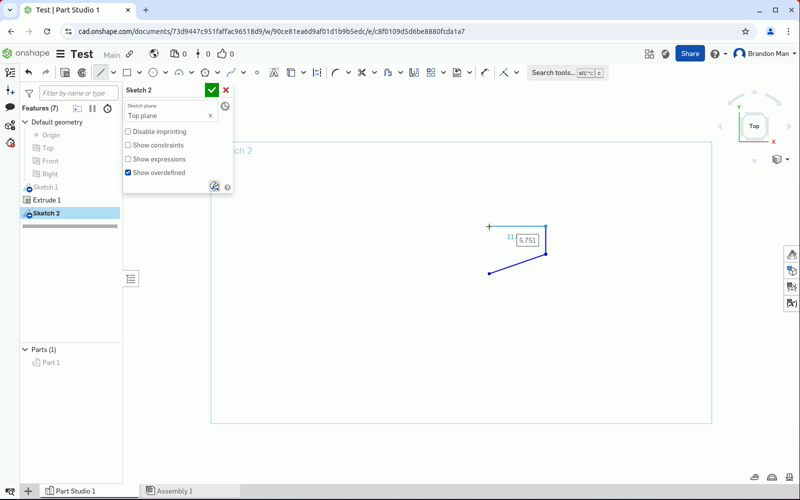
key_up(shift)
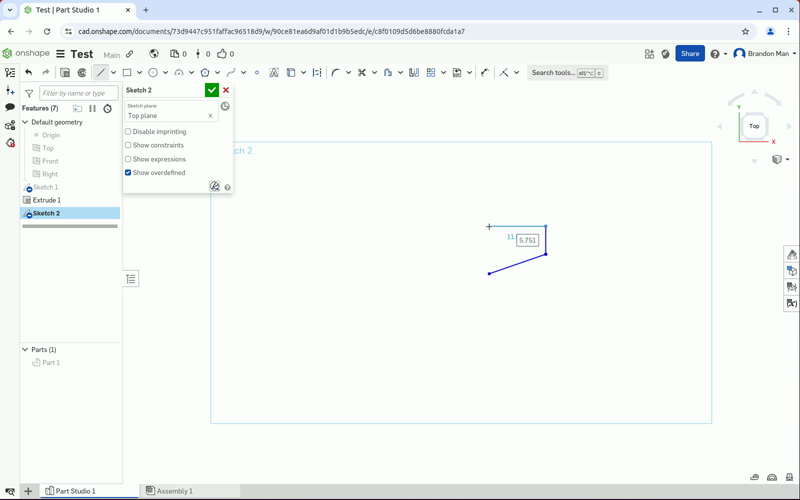
mouse_move(519, 226)
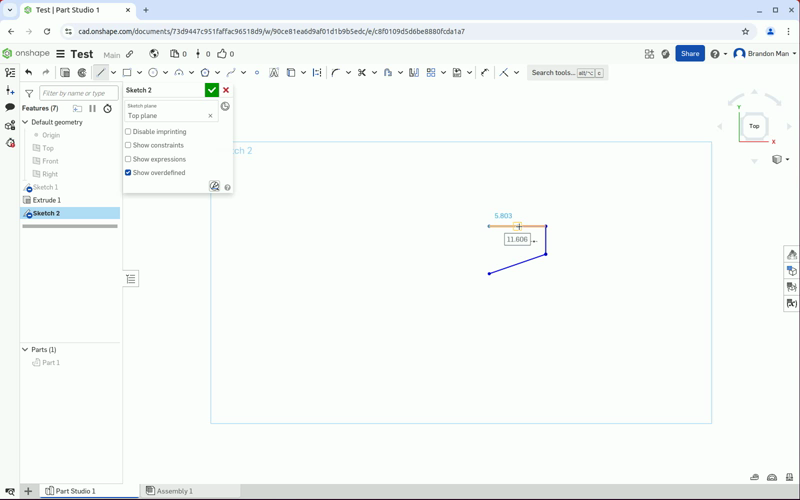
key_down(shift)
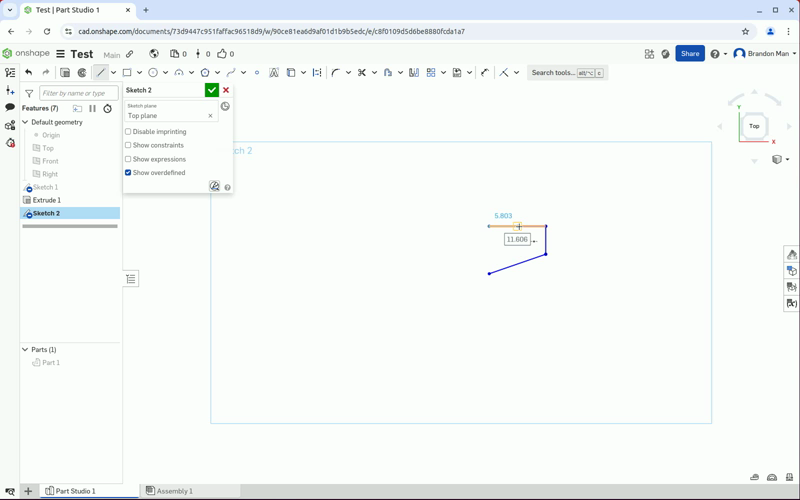
mouse_move(489, 273)
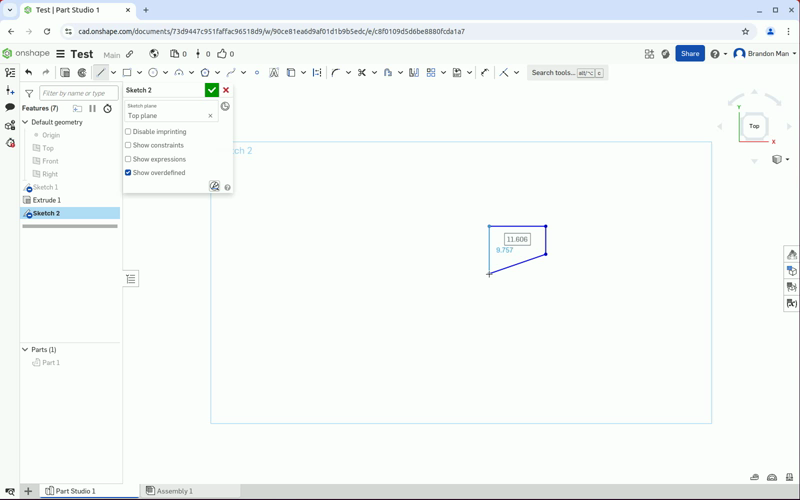
key_up(shift)
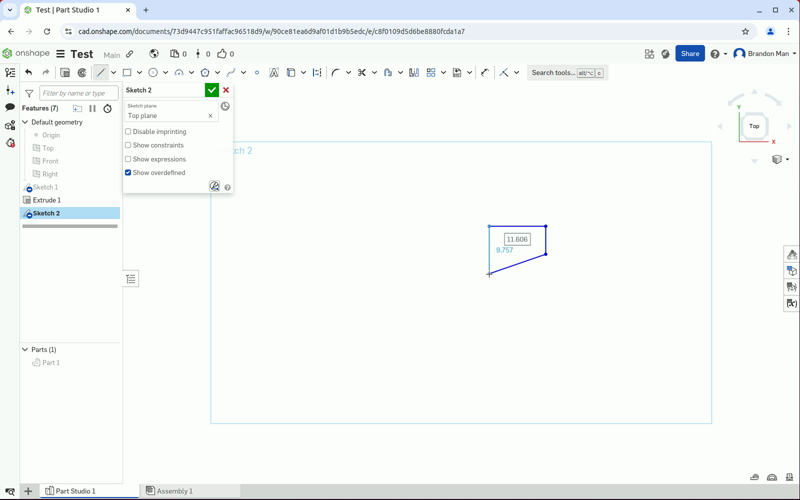
click(489, 273)
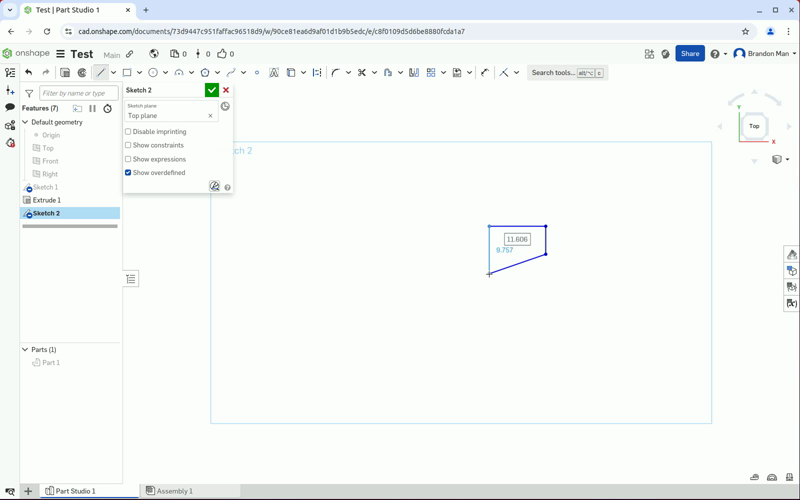
key(esc)
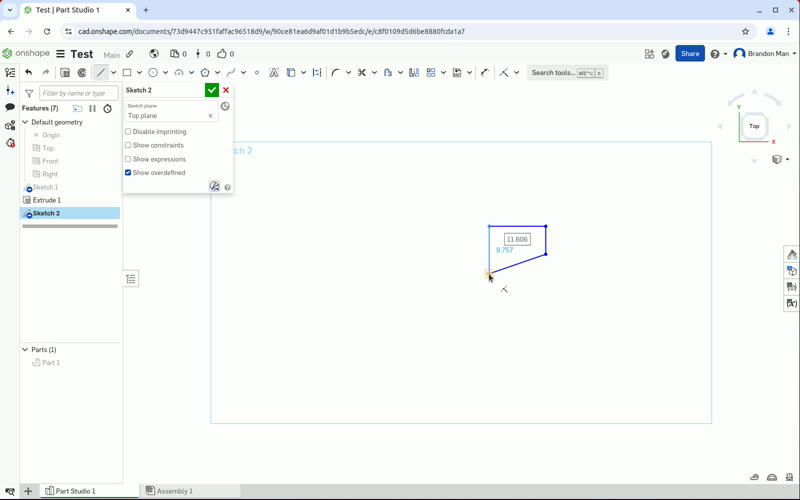
mouse_move(509, 252)
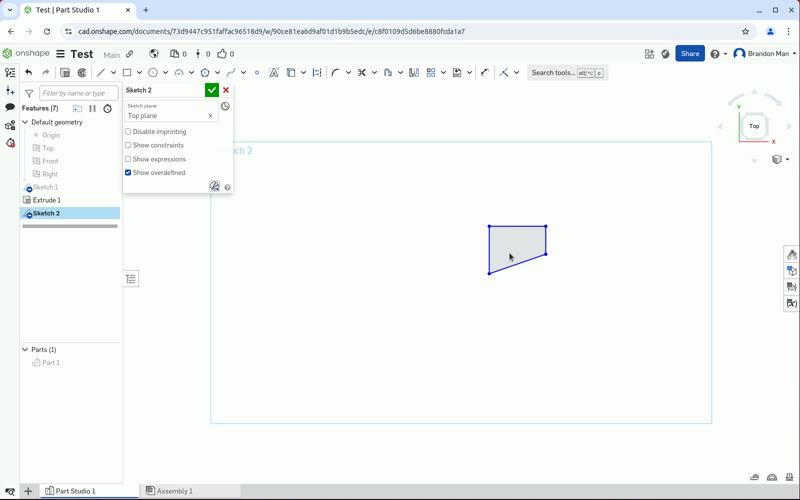
click(509, 252)
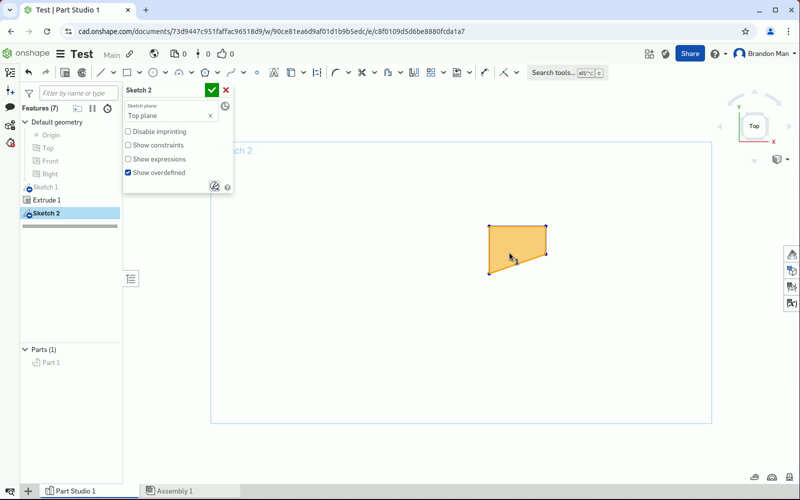
mouse_move(73, 352)
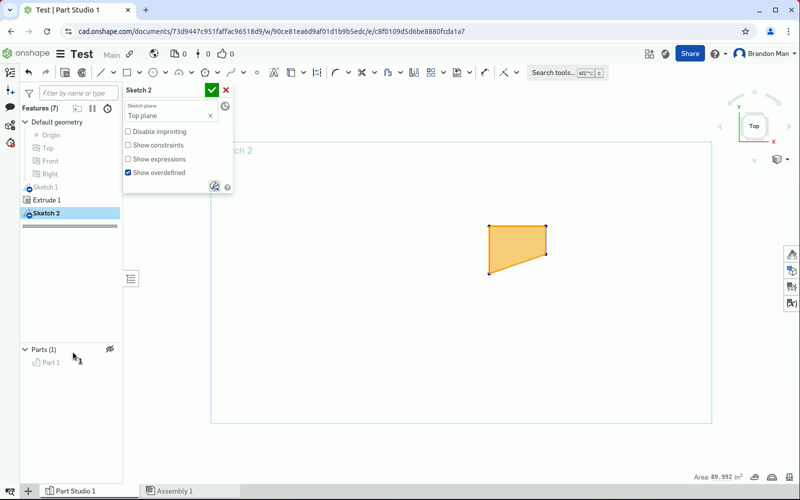
key(shift+y)
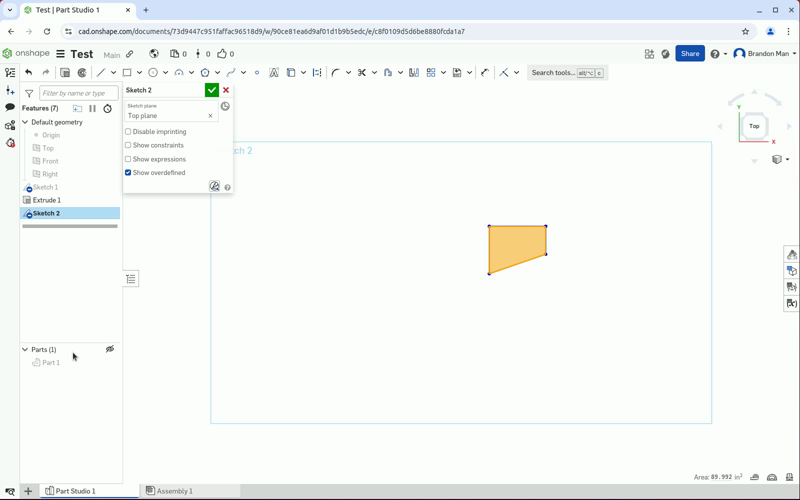
key(shift+e)
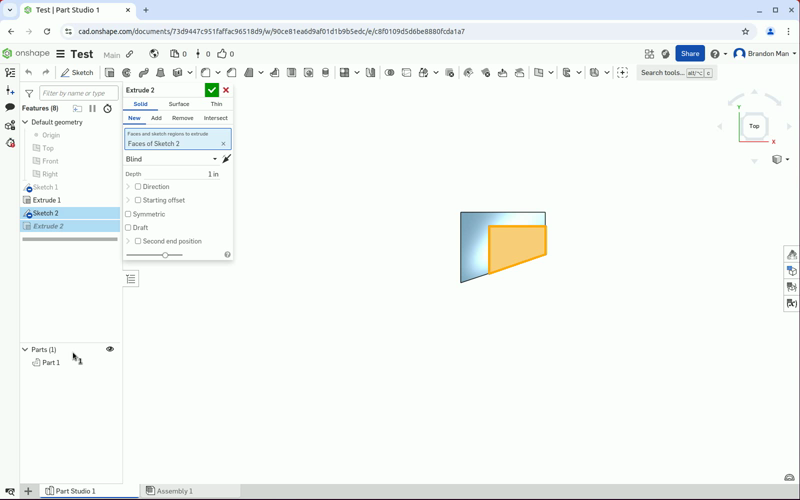
mouse_move(143, 106)
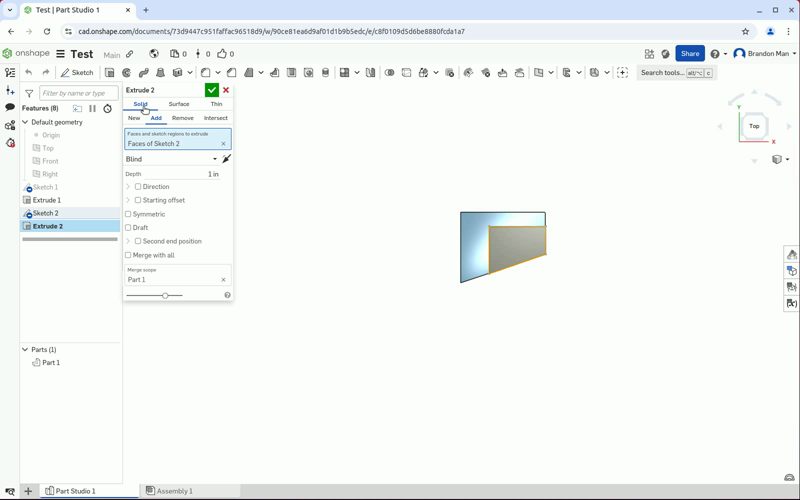
click(143, 106)
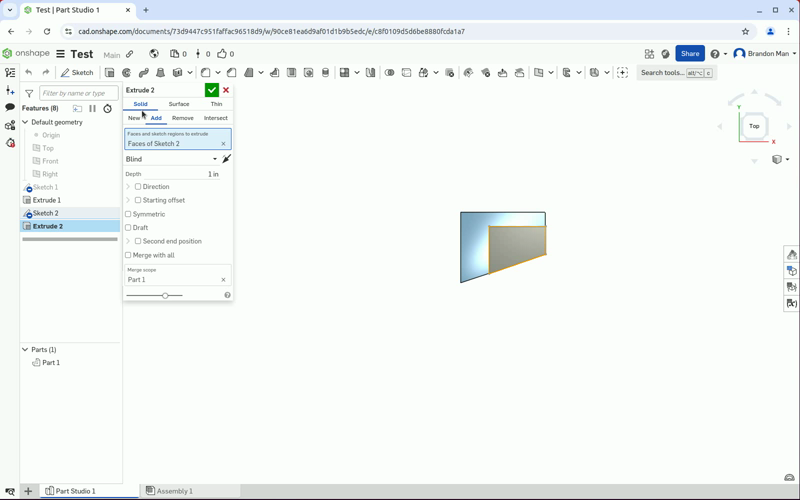
mouse_move(137, 120)
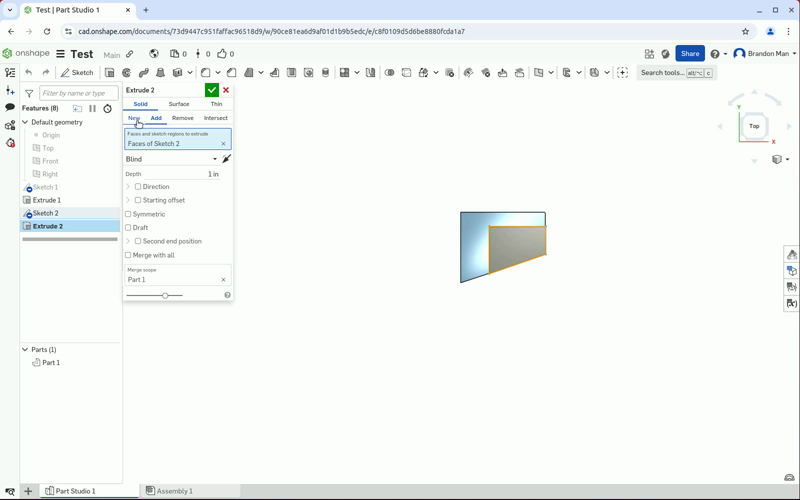
click(137, 120)
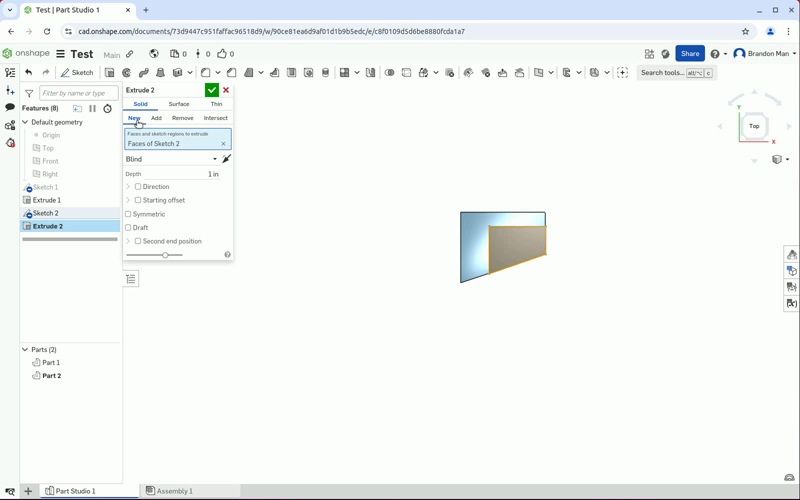
key(tab, 4)
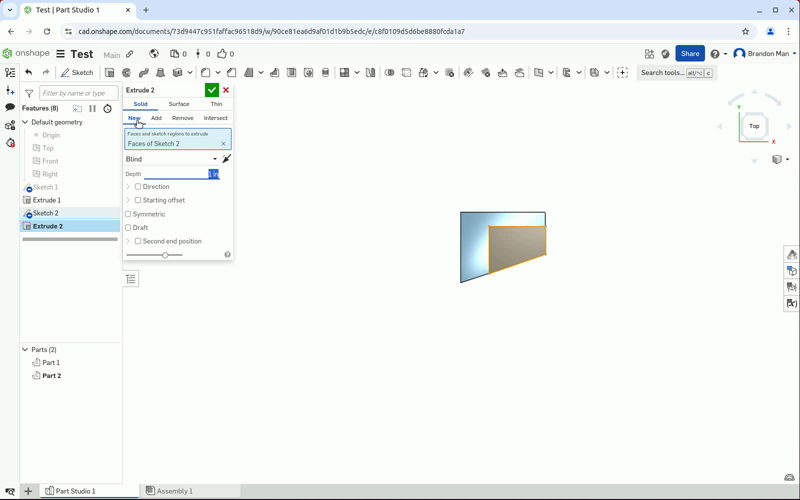
text(5.777)
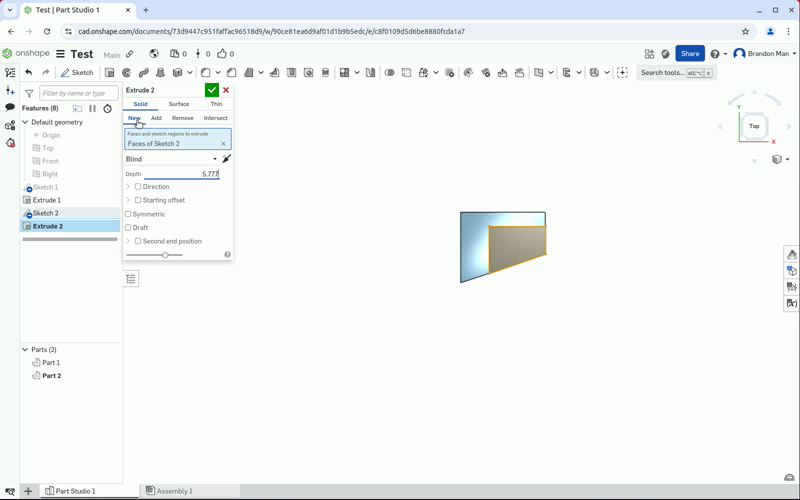
key(enter)
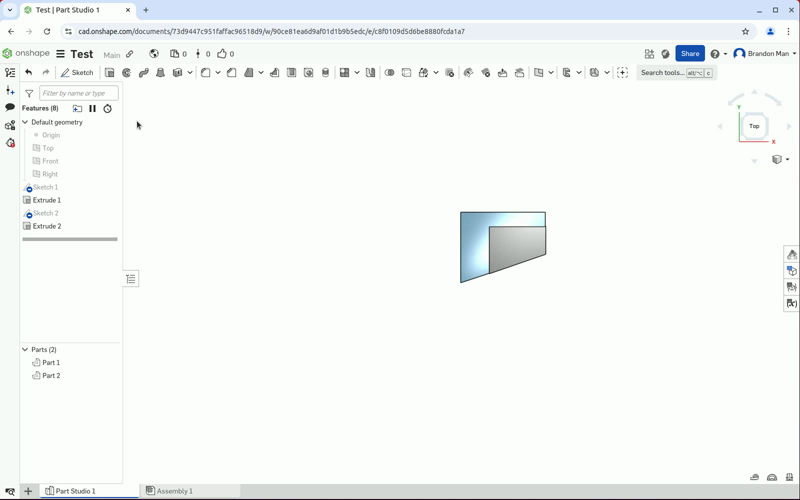
key(shift+h)
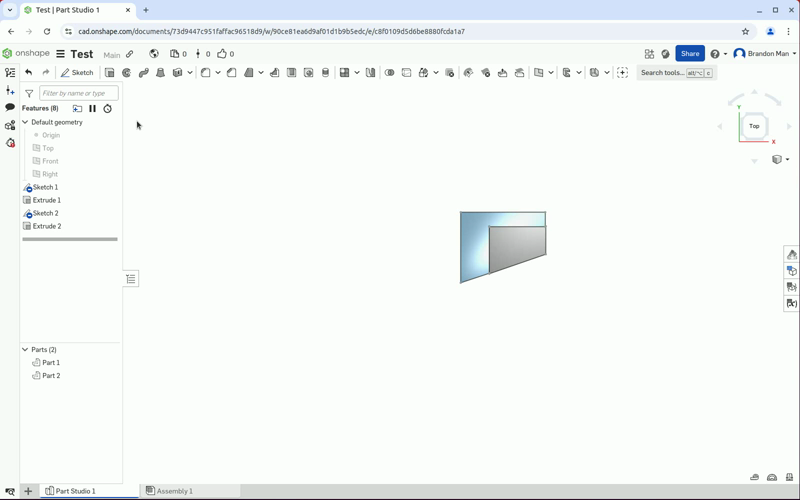
key(shift+h)
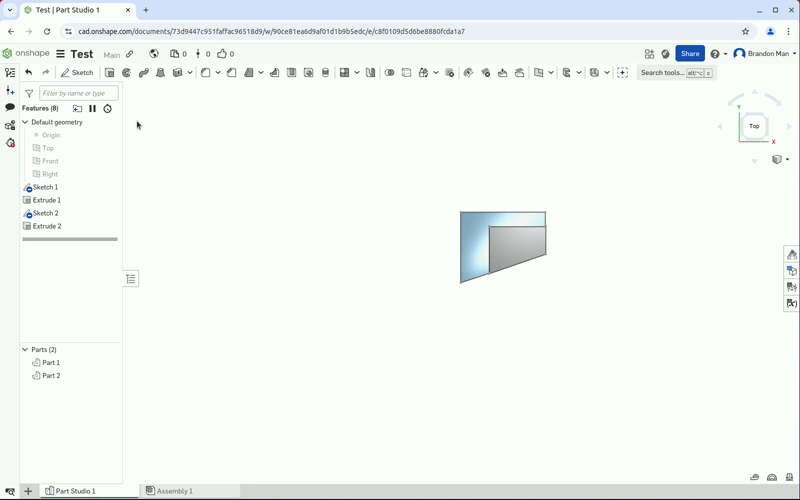
key(shift+7)
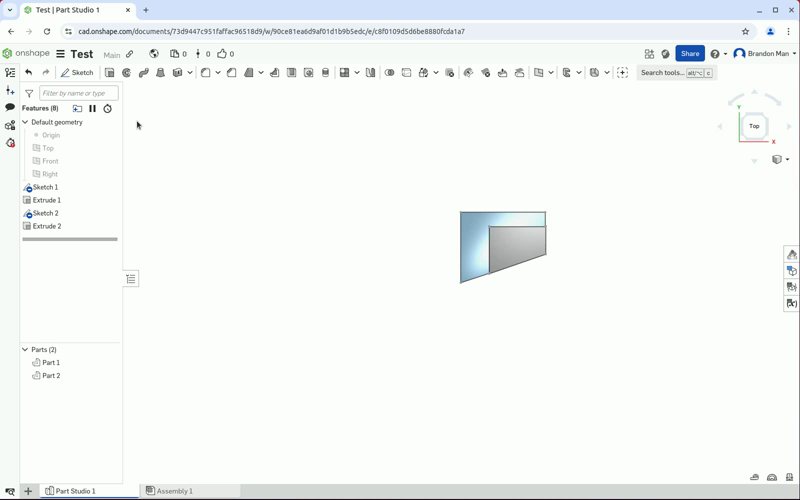
key(up, 3)
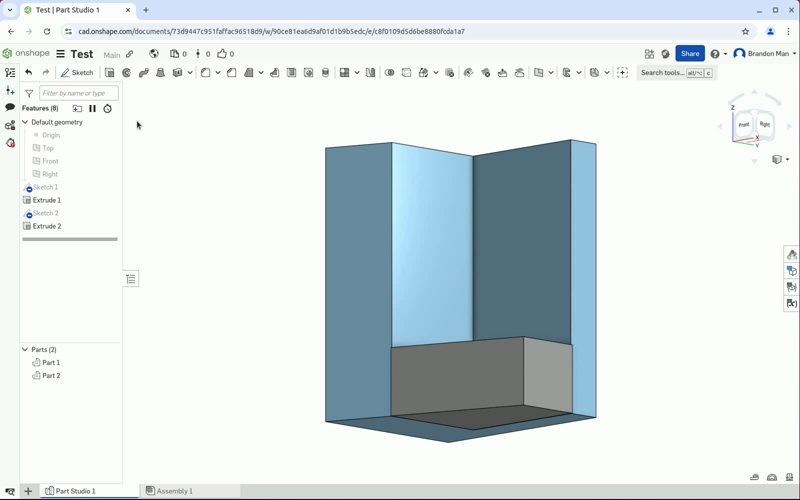
key(left, 3)
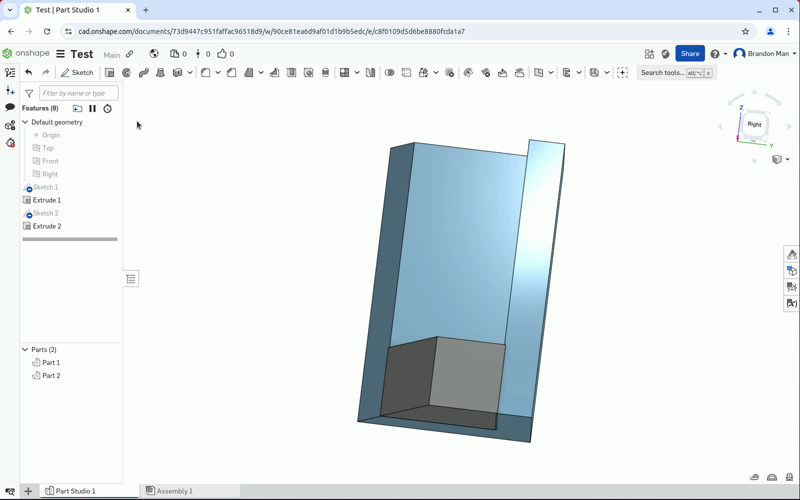
key(right, 3)
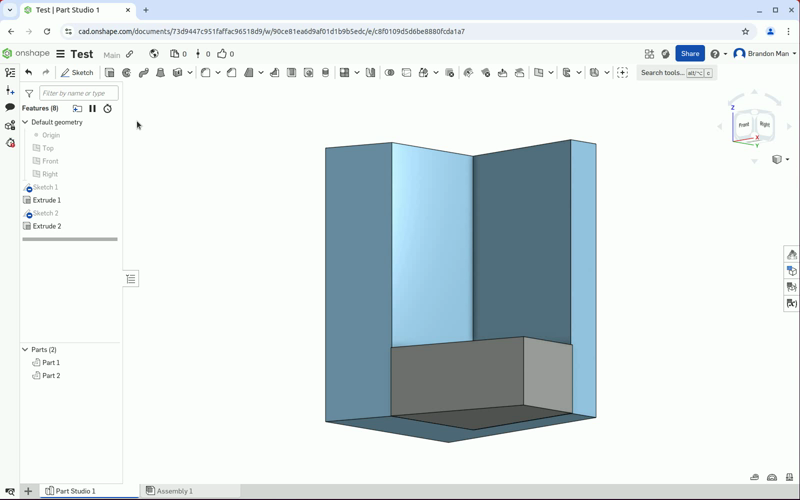
key(down, 3)
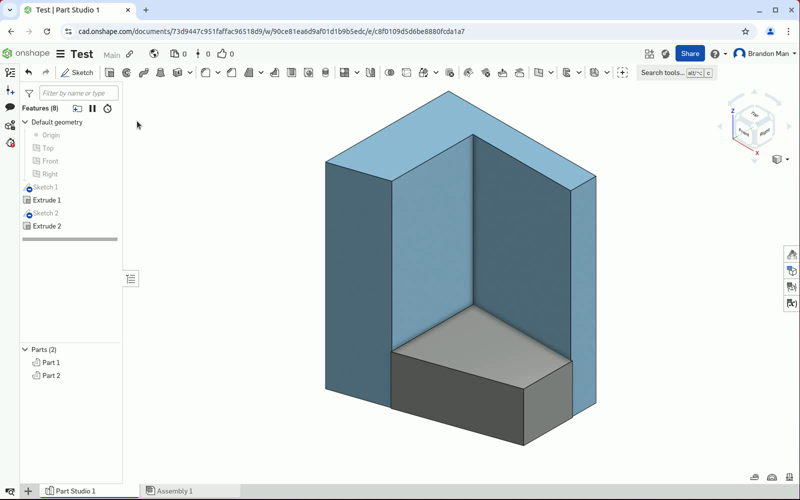
mouse_move(73, 189)
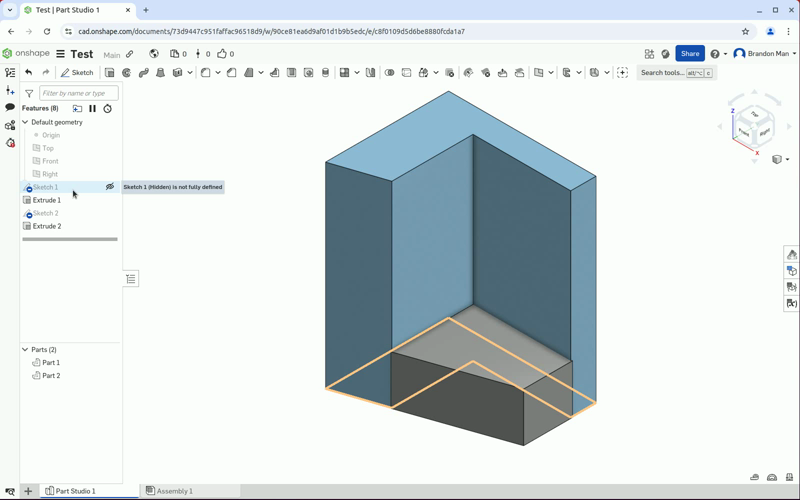
click(73, 189)